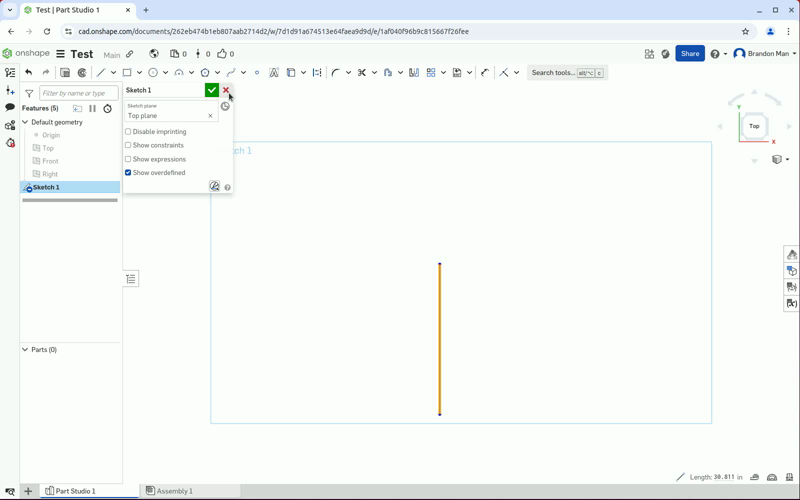
key(shift+h)
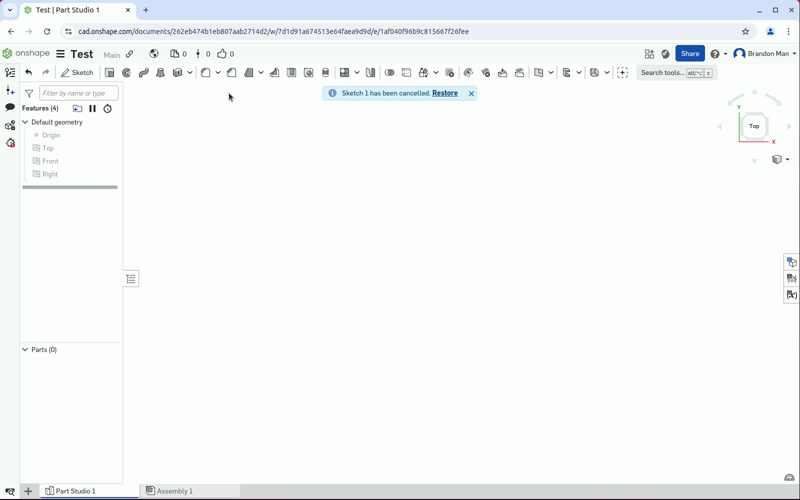
mouse_move(73, 352)
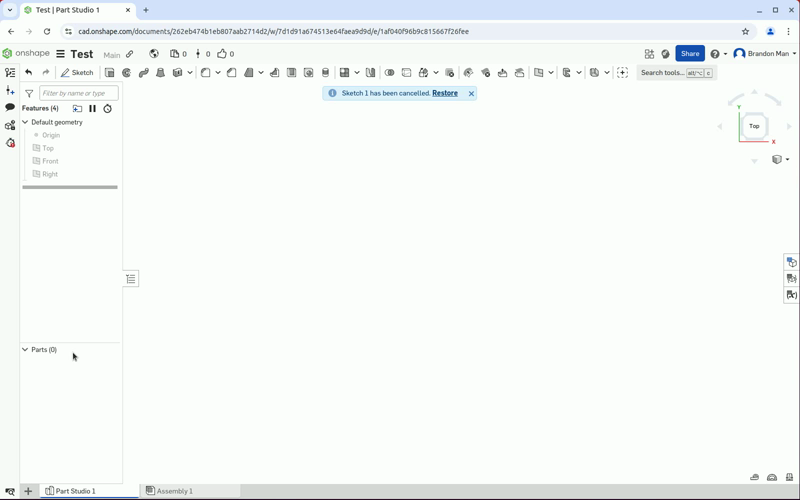
key(y)
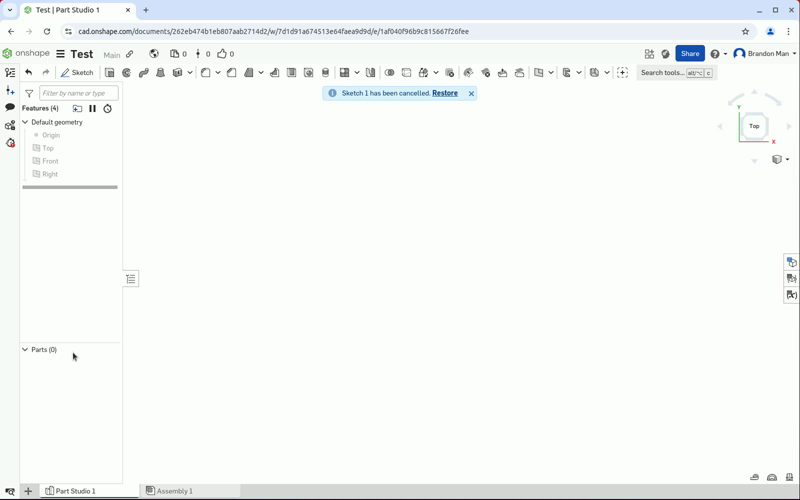
key(shift+p)
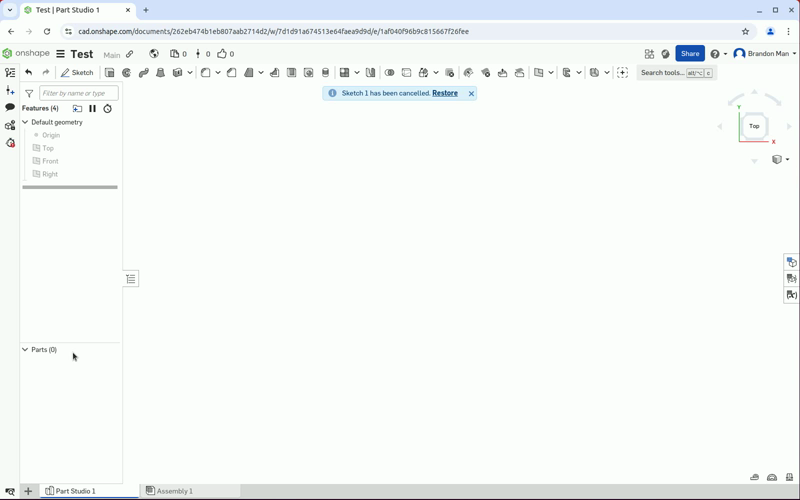
key(space)
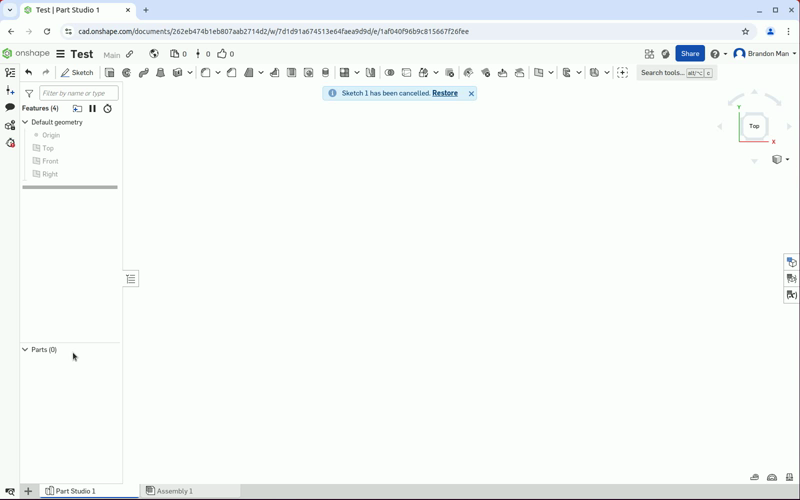
key_down(shift)
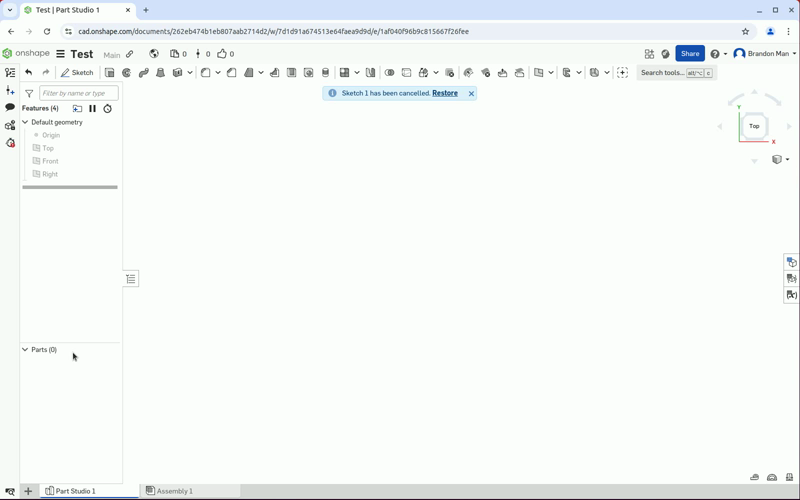
key(up)
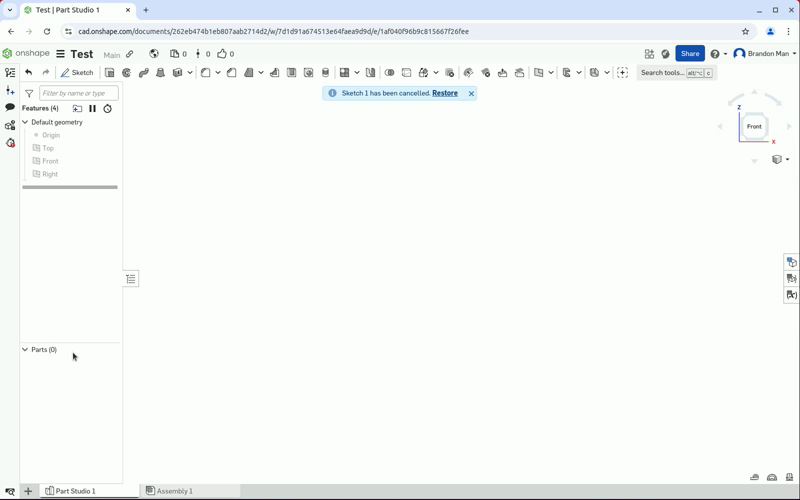
key_up(shift)
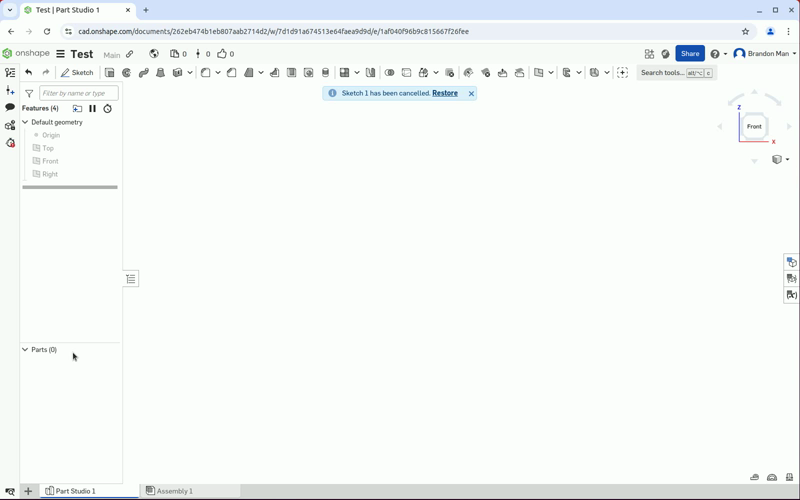
mouse_move(73, 352)
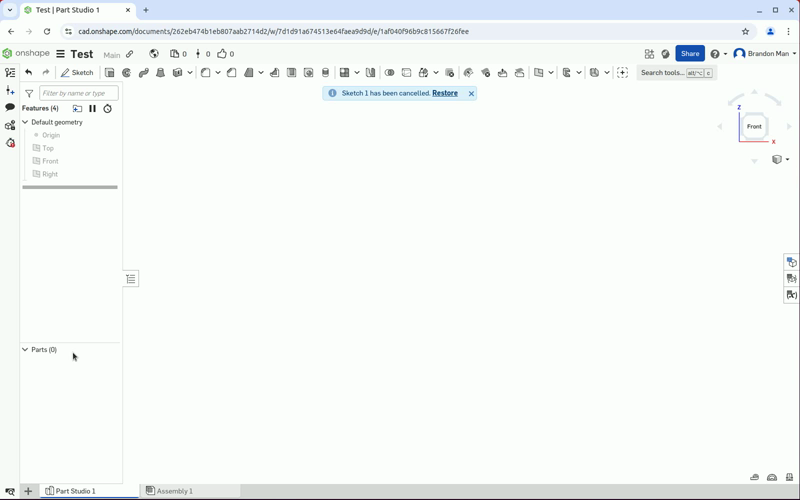
key(shift+y)
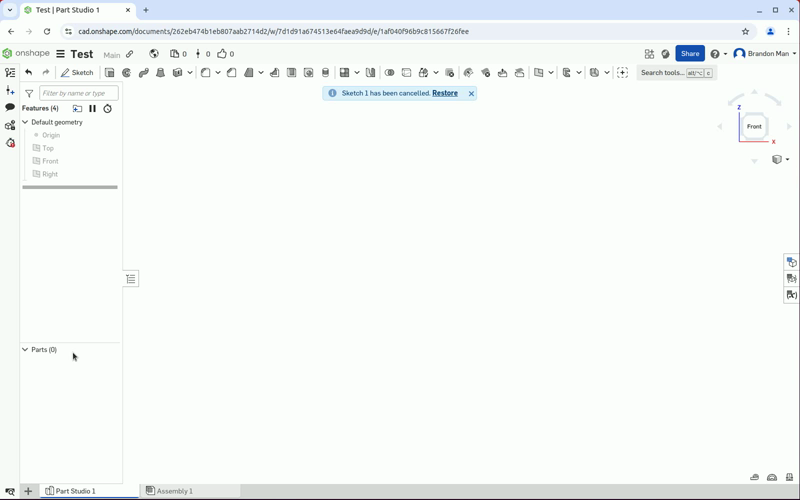
key(shift+s)
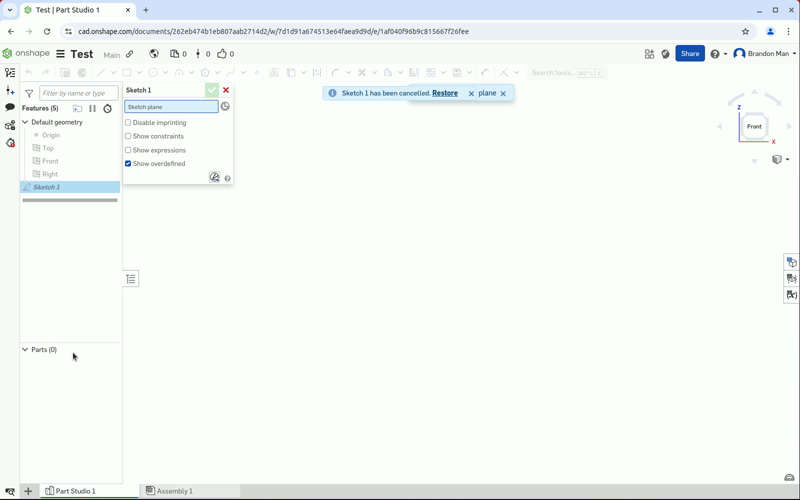
mouse_move(73, 163)
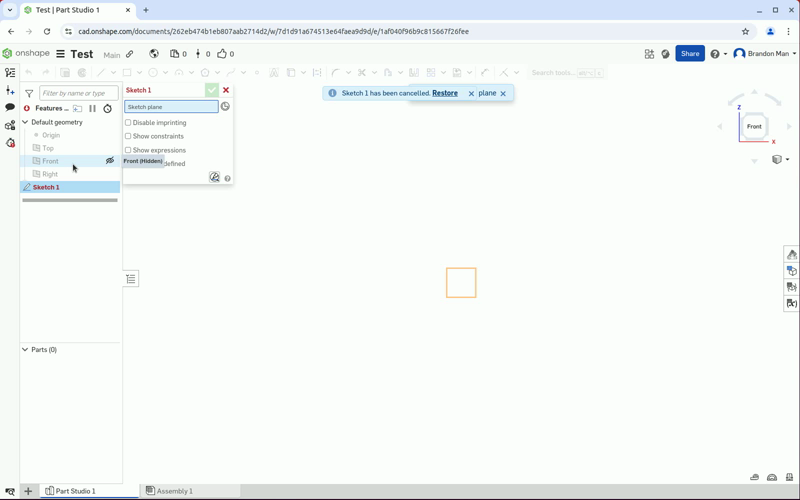
click(73, 163)
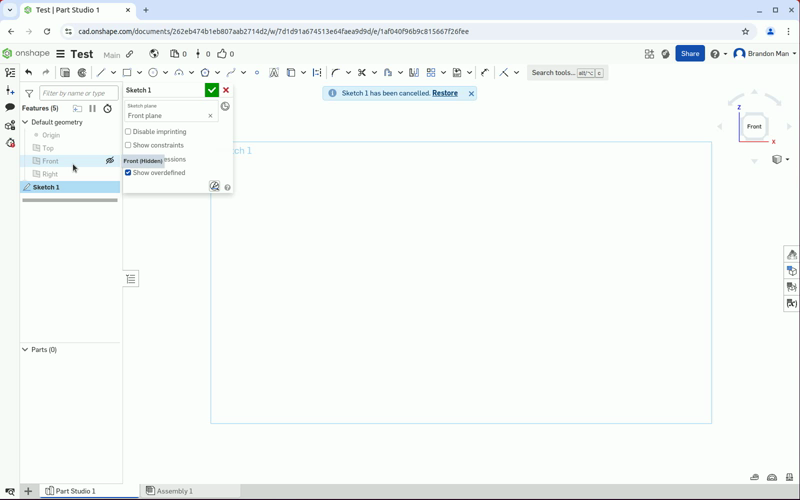
mouse_move(73, 352)
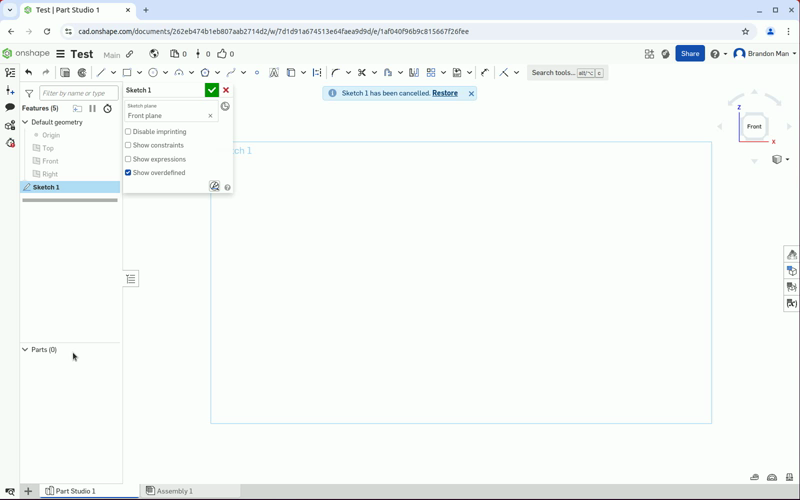
key(y)
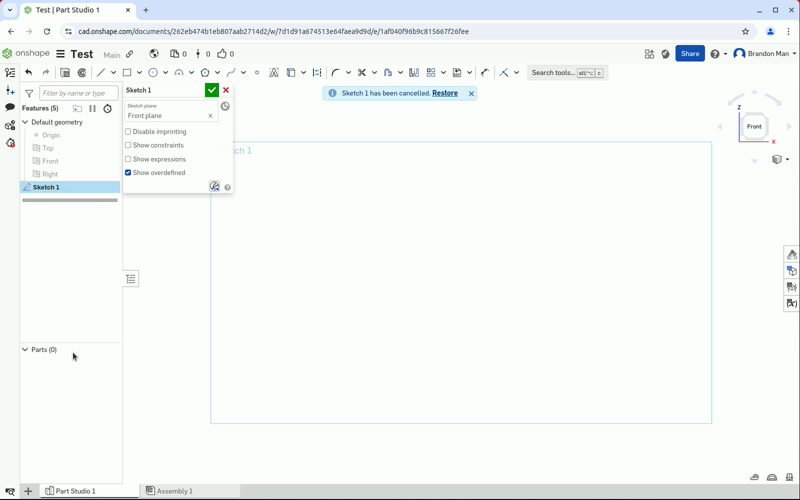
key(c)
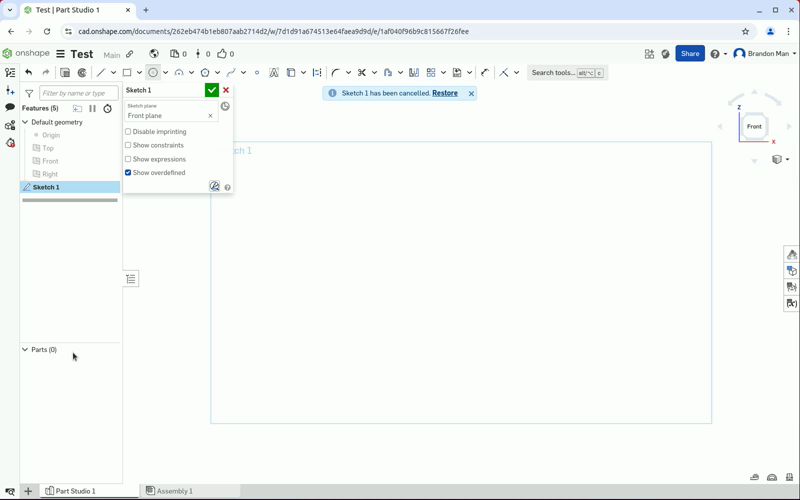
key_down(shift)
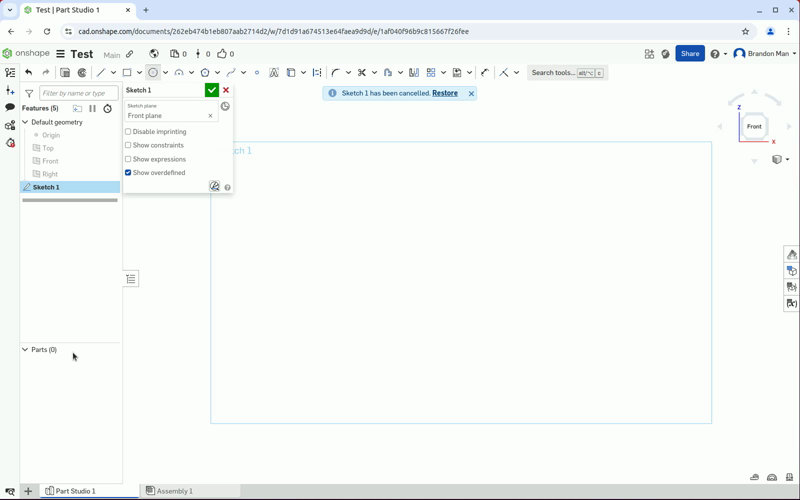
mouse_move(395, 282)
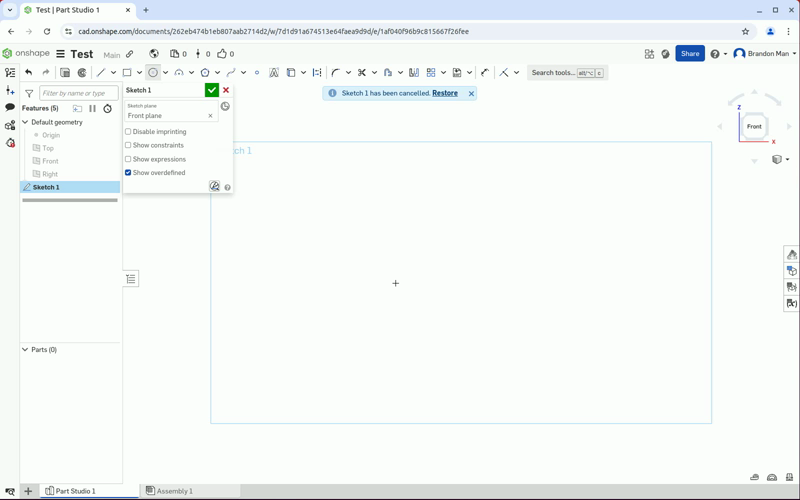
click(395, 282)
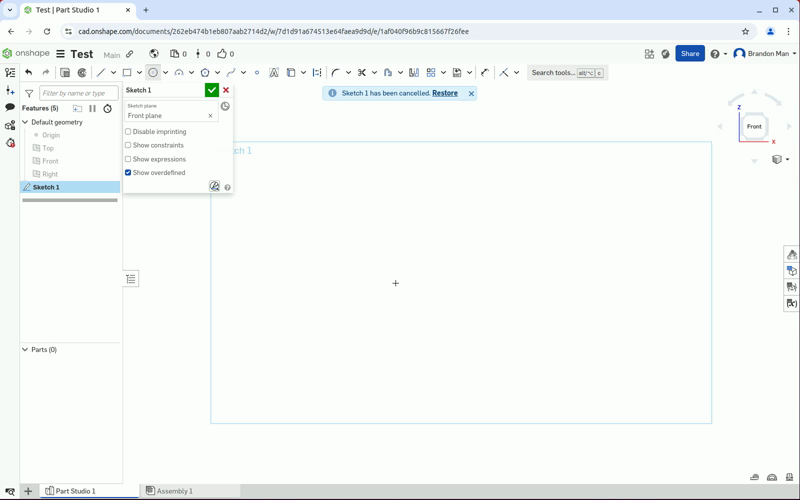
key_up(shift)
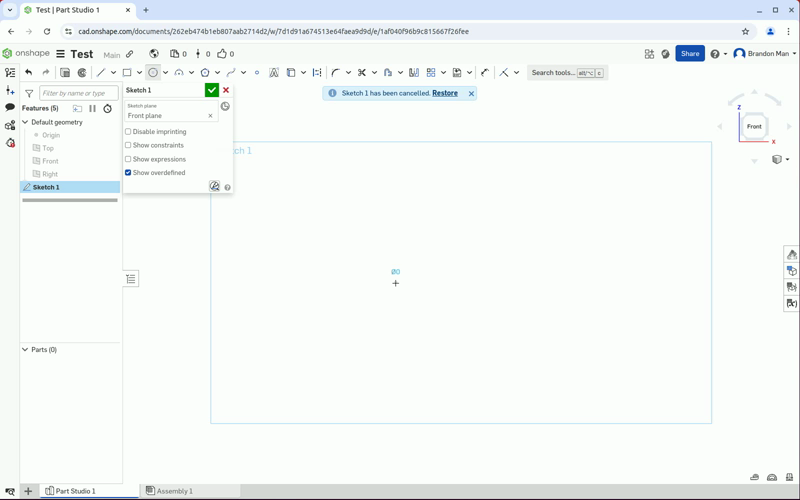
mouse_move(443, 282)
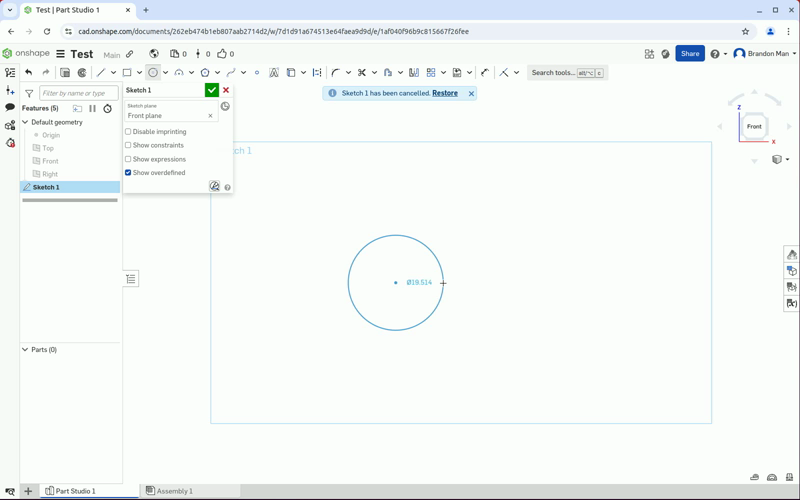
click(443, 282)
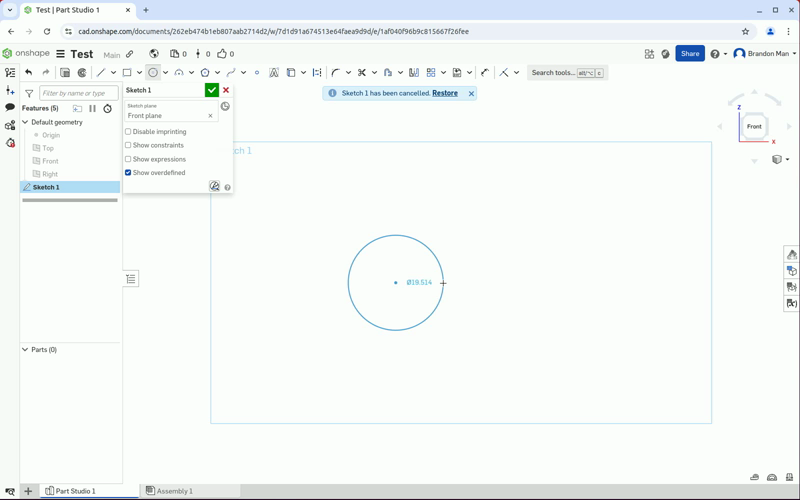
key(esc)
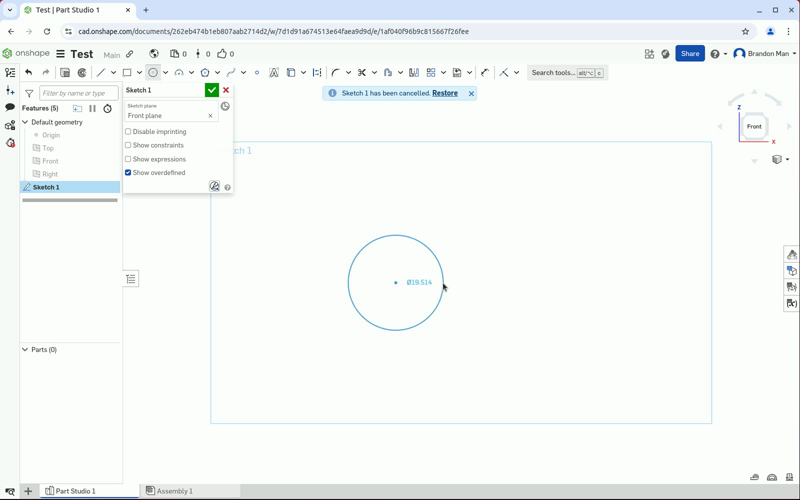
mouse_move(397, 268)
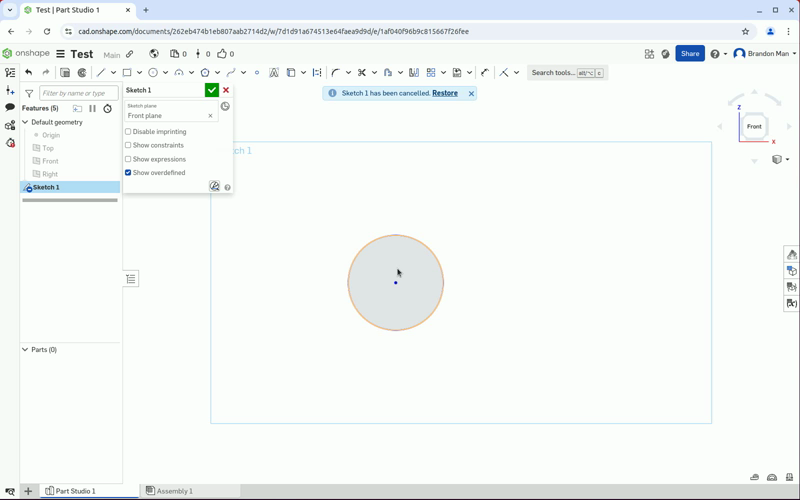
click(397, 268)
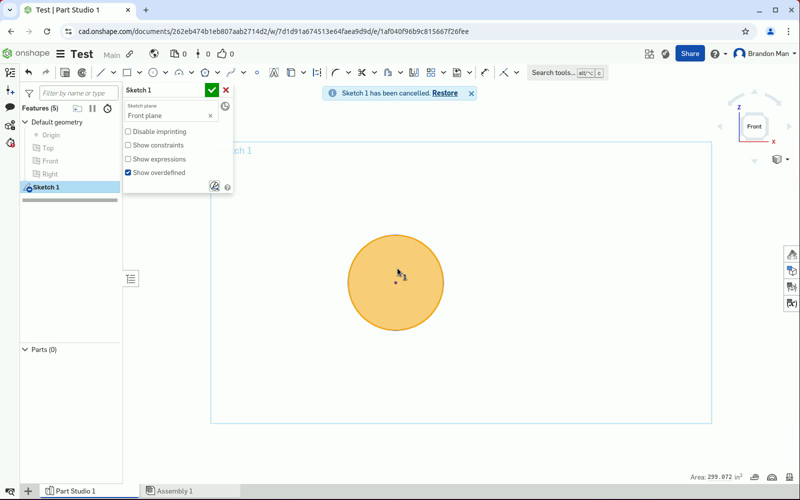
mouse_move(73, 352)
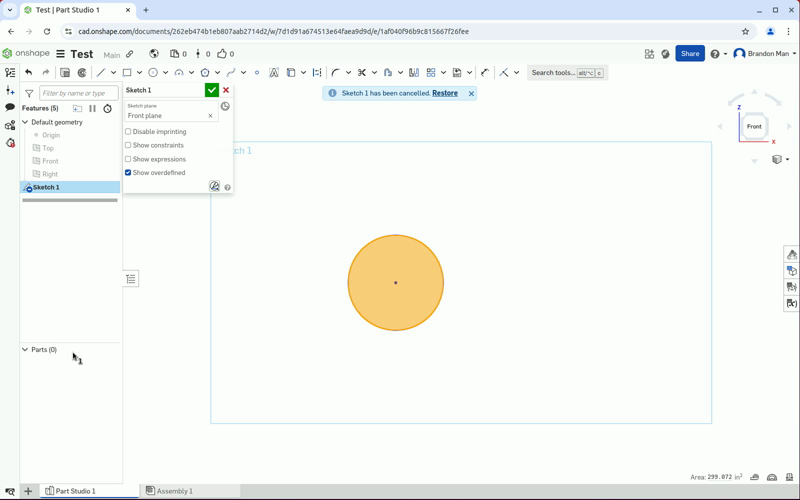
key(shift+y)
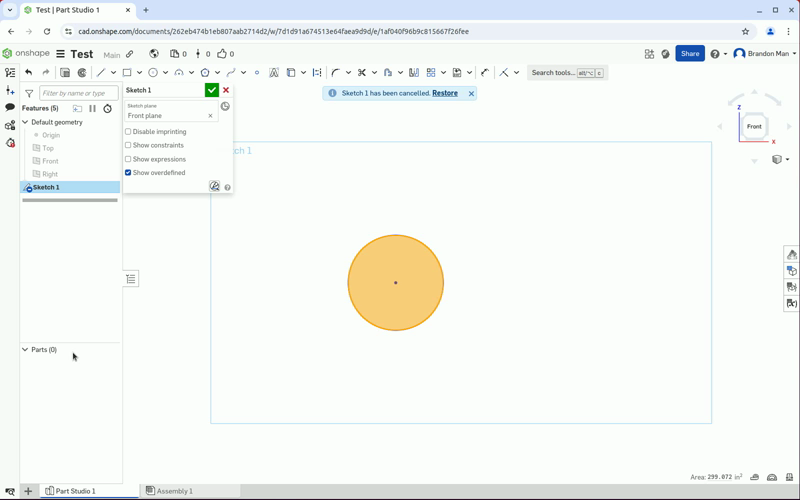
key(shift+e)
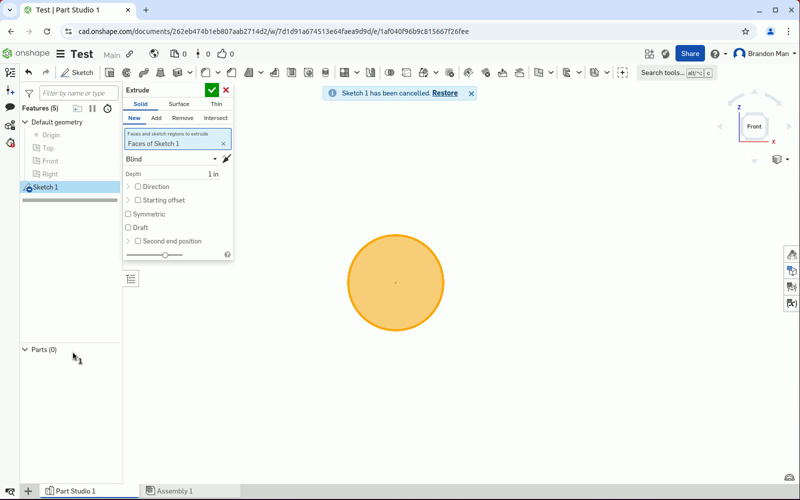
mouse_move(143, 106)
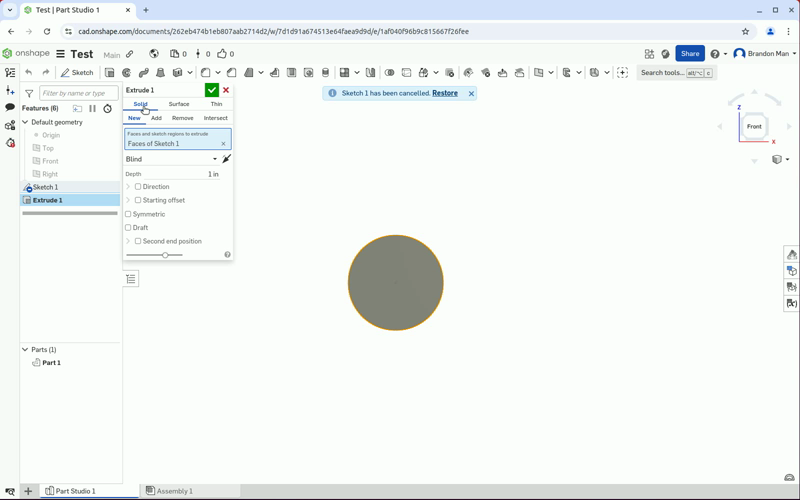
click(143, 106)
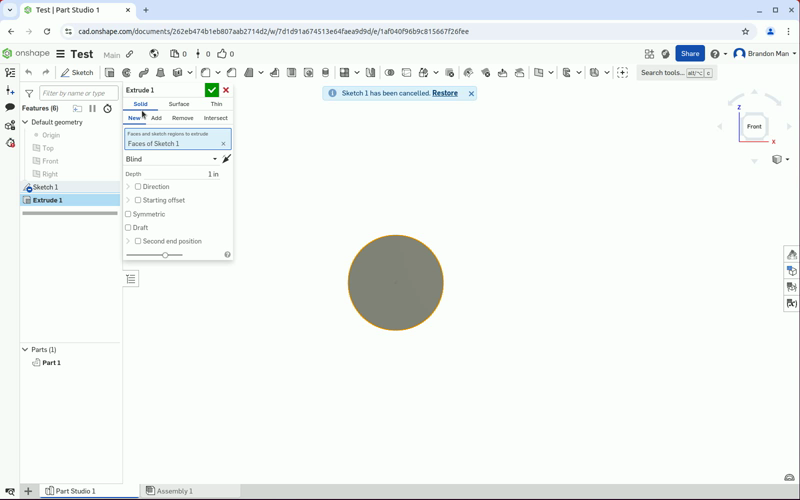
mouse_move(137, 120)
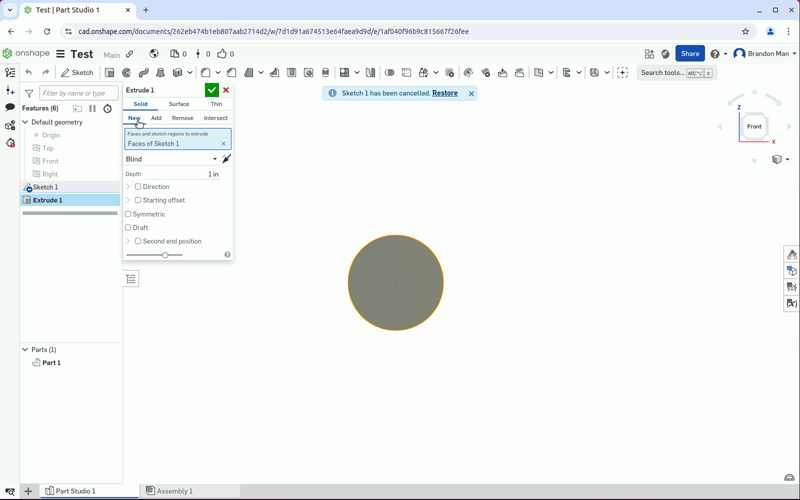
click(137, 120)
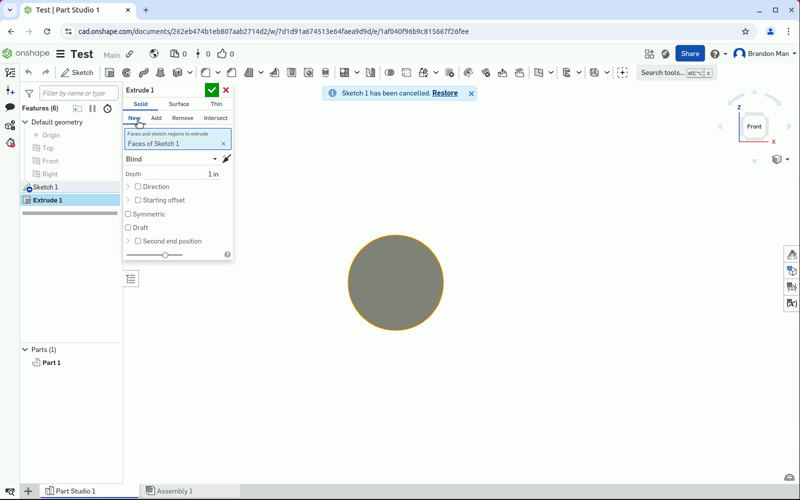
key(tab, 4)
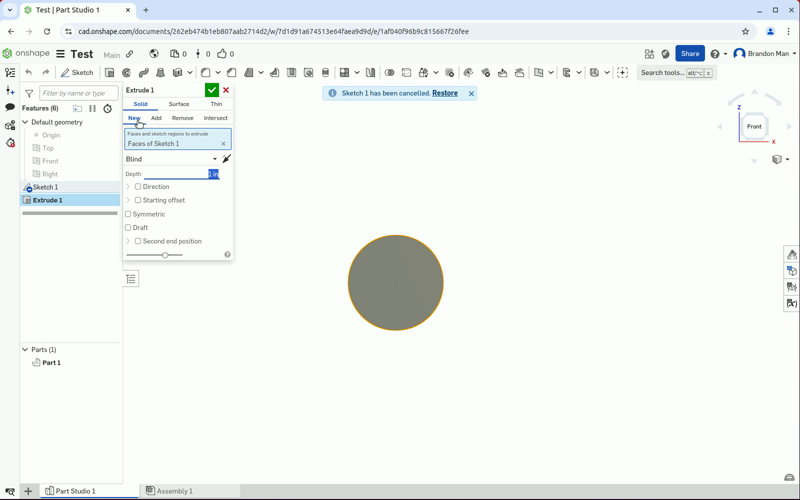
text(7.703)
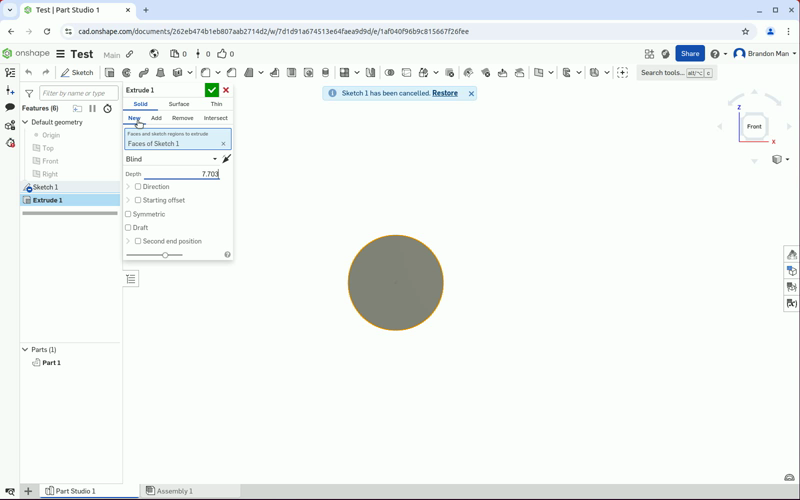
key(enter)
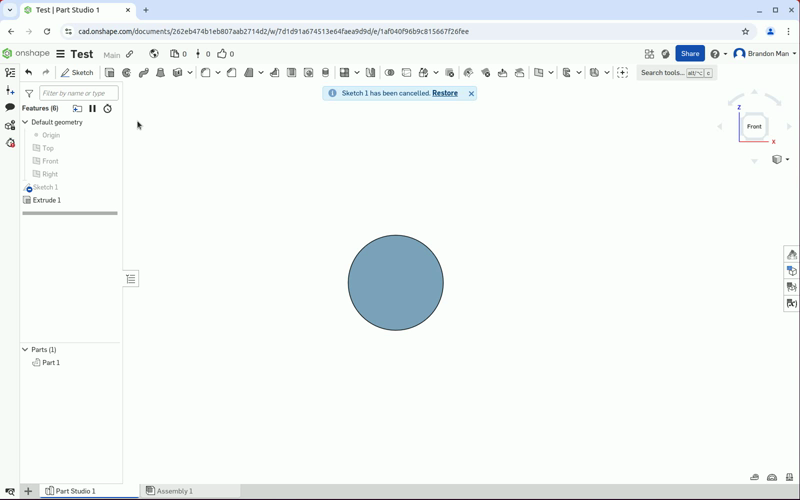
key(shift+h)
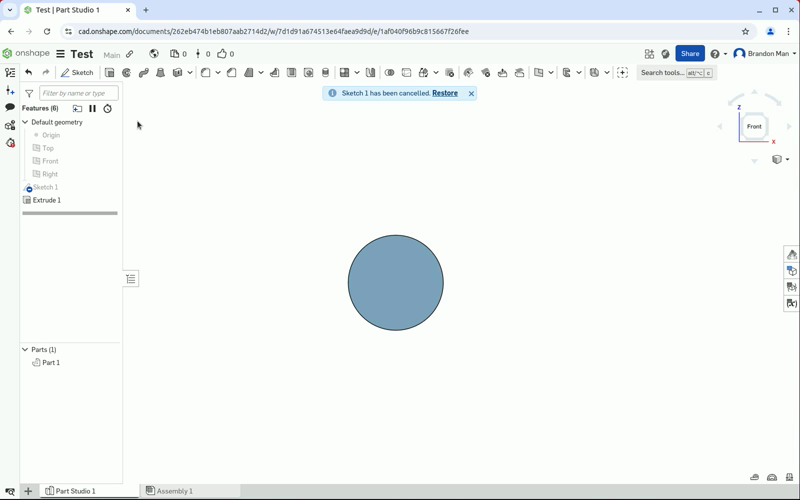
key(shift+h)
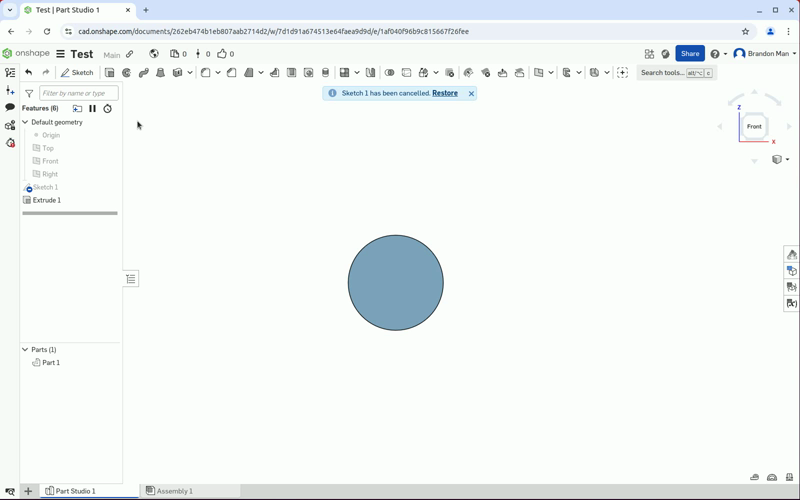
mouse_move(73, 189)
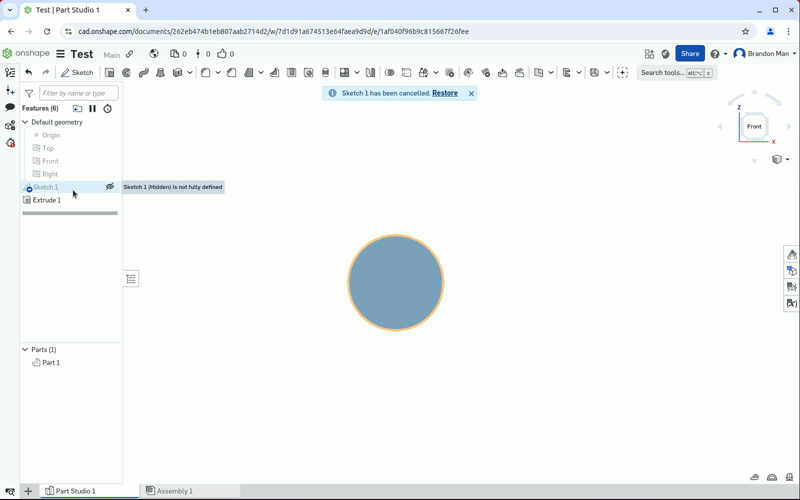
click(73, 189)
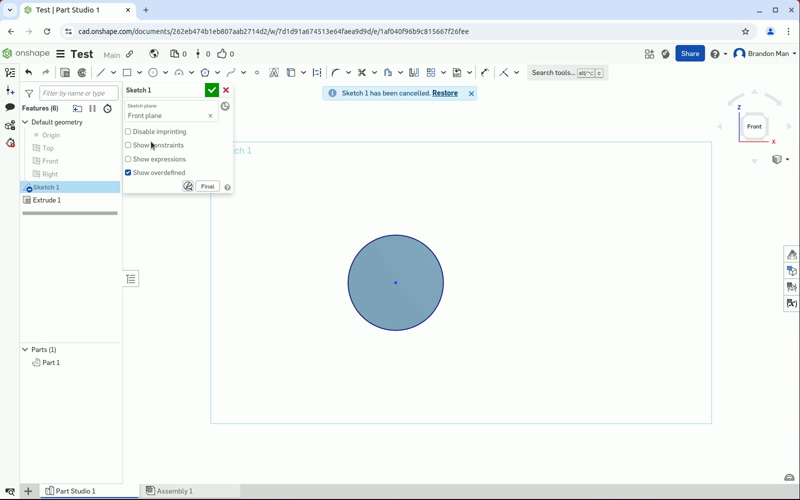
mouse_move(229, 92)
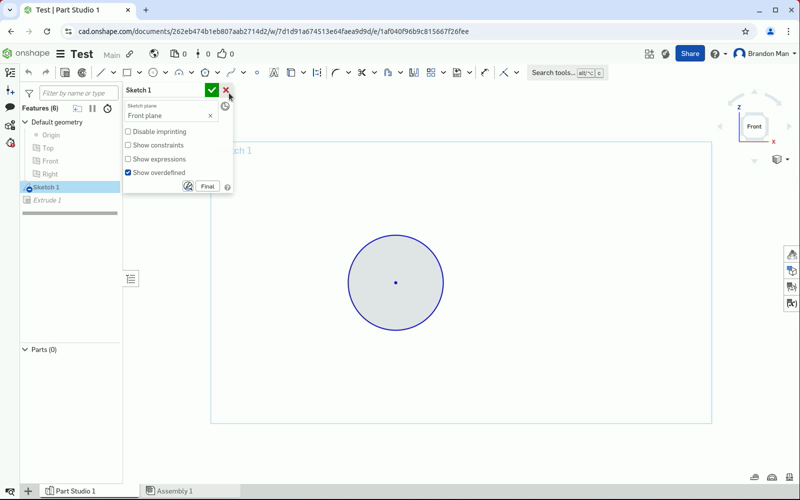
click(229, 92)
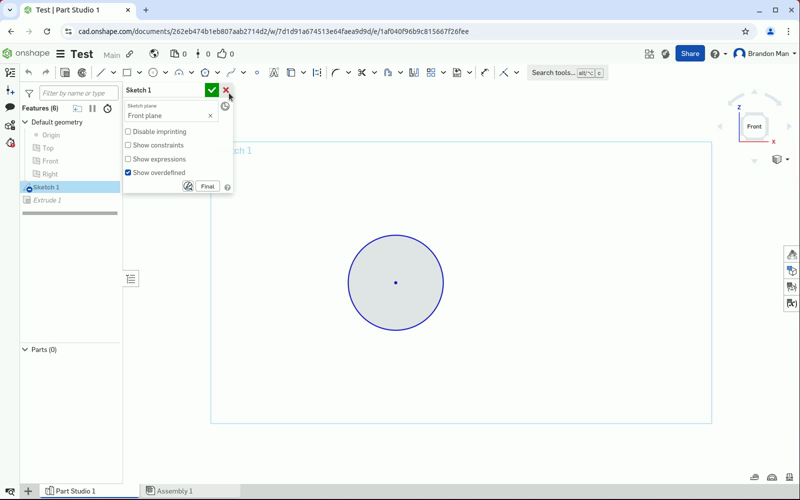
key(shift+s)
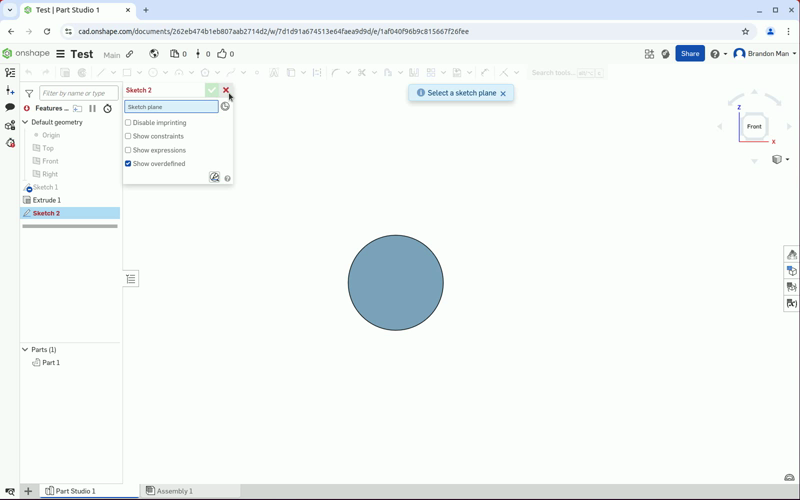
mouse_move(73, 163)
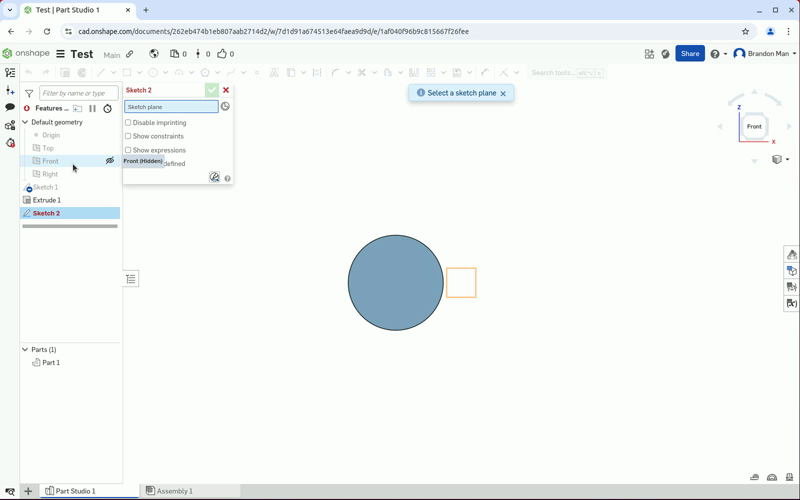
click(73, 163)
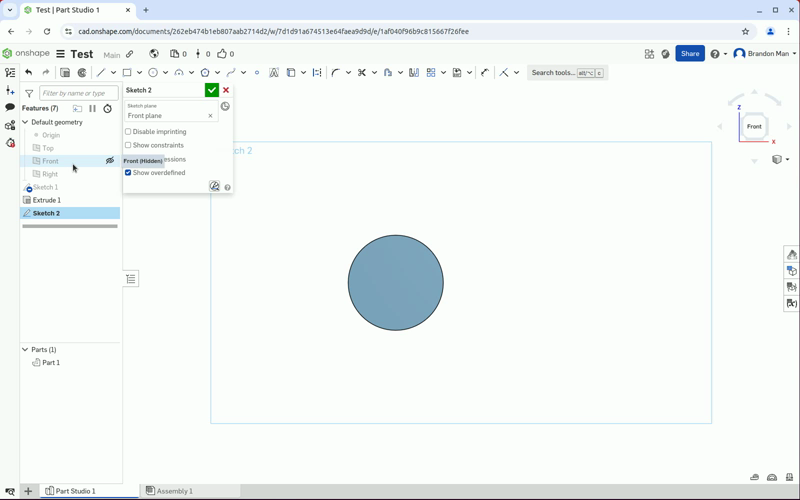
mouse_move(73, 352)
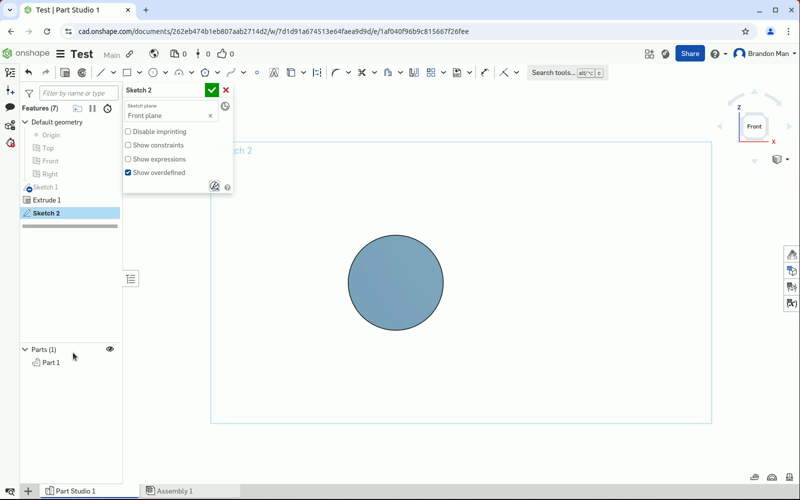
key(y)
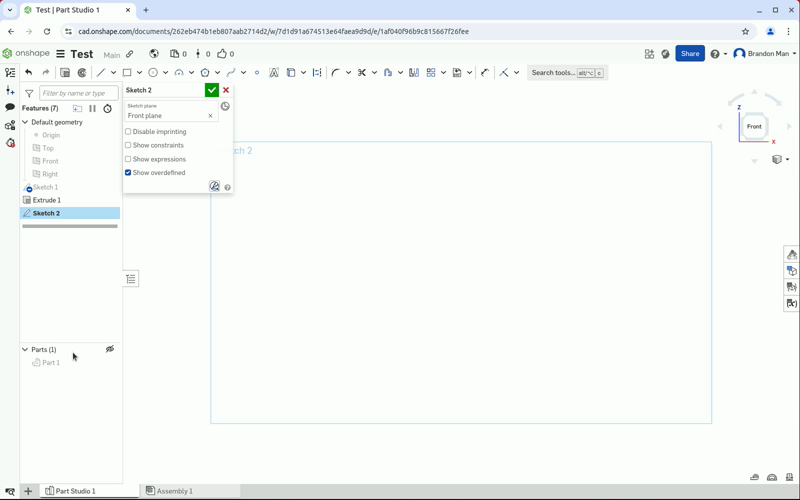
key(l)
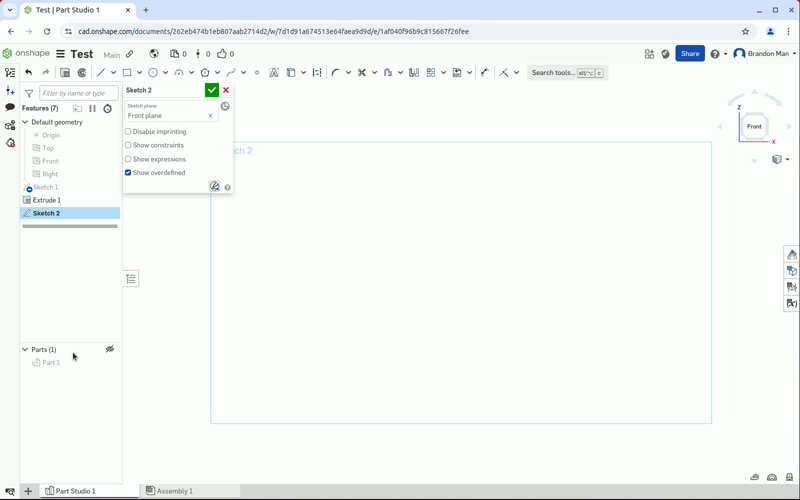
key_down(shift)
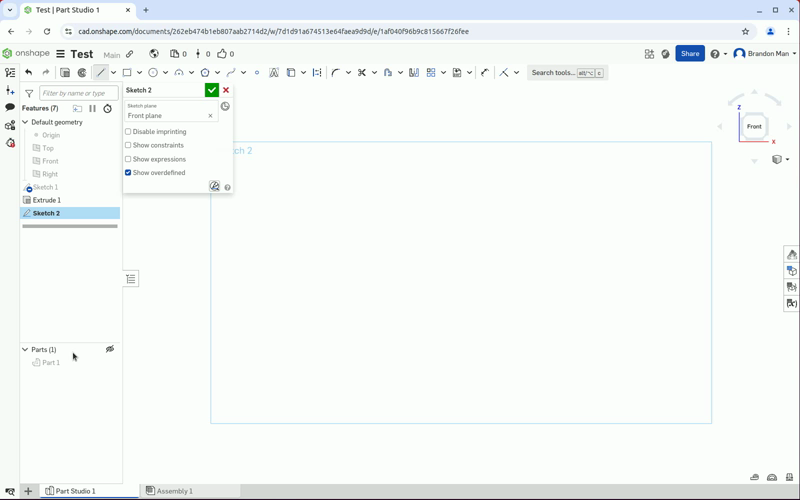
mouse_move(423, 320)
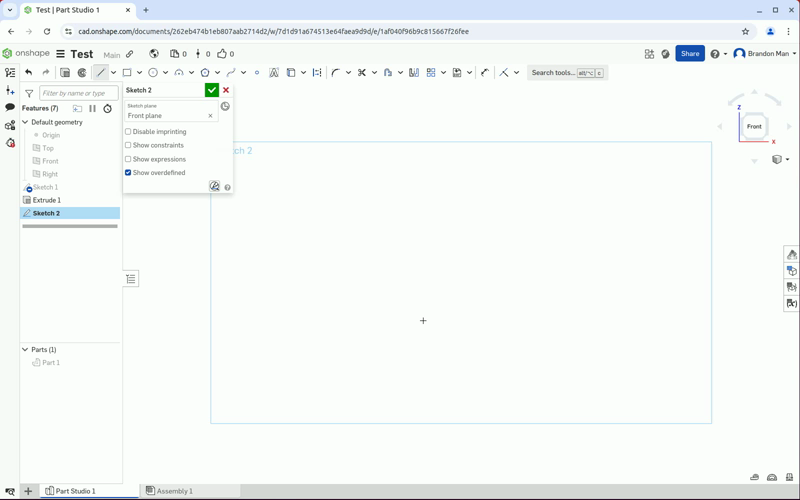
click(423, 320)
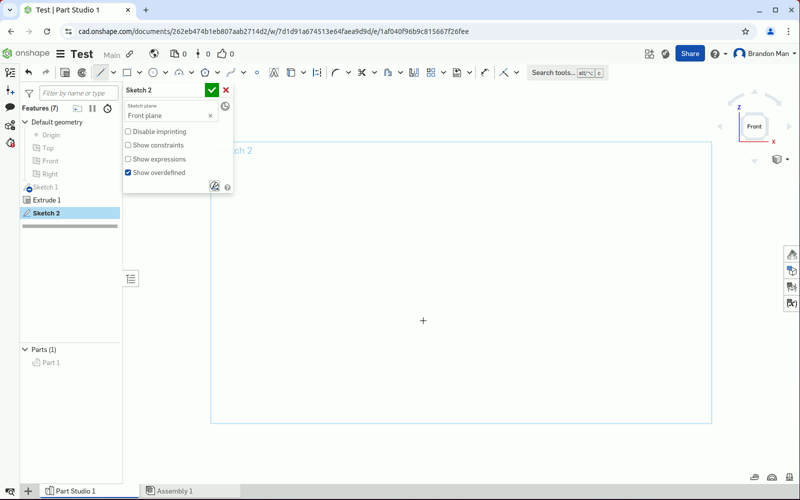
key_up(shift)
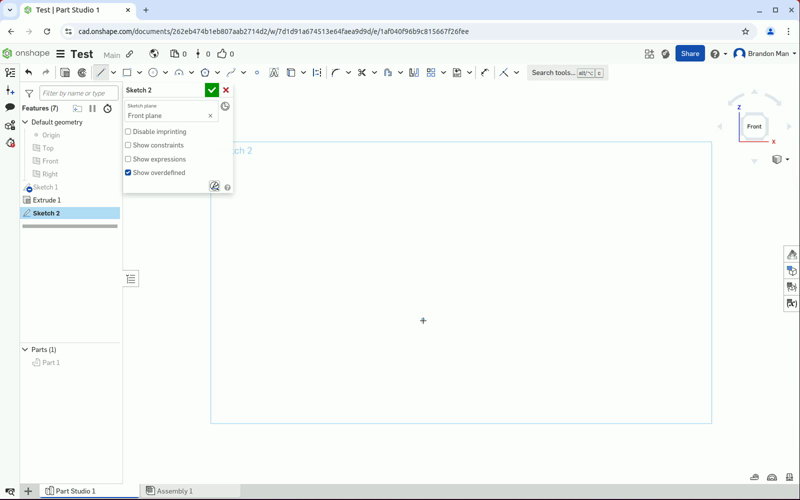
key_down(shift)
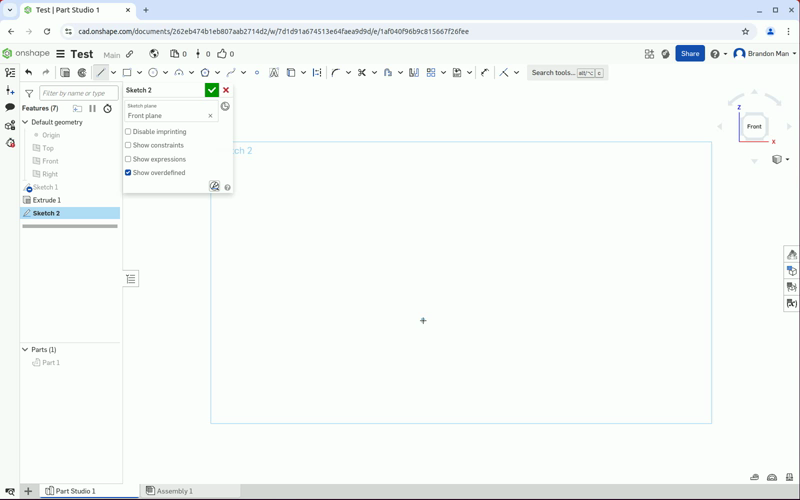
mouse_move(507, 320)
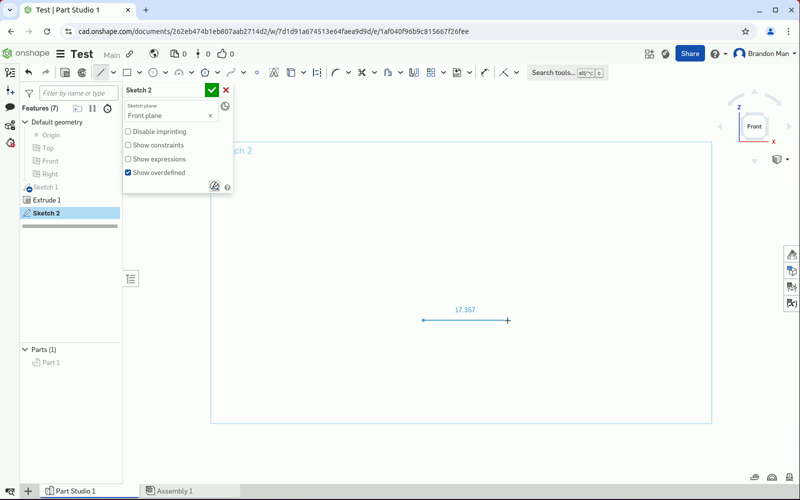
click(507, 320)
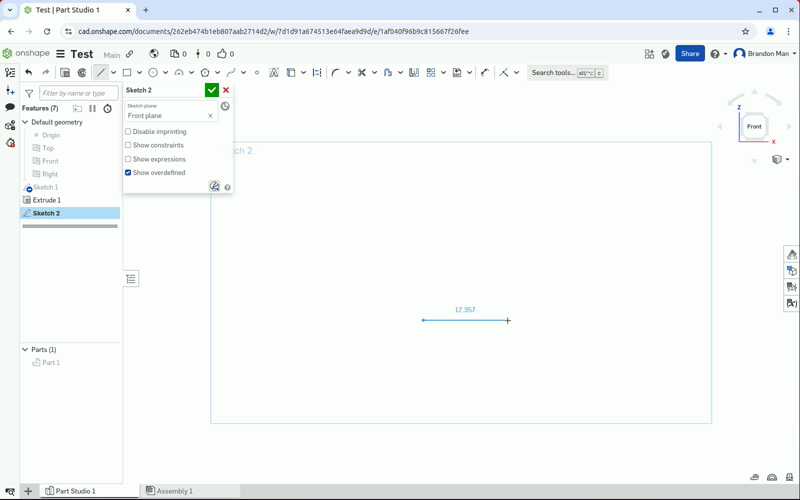
key_up(shift)
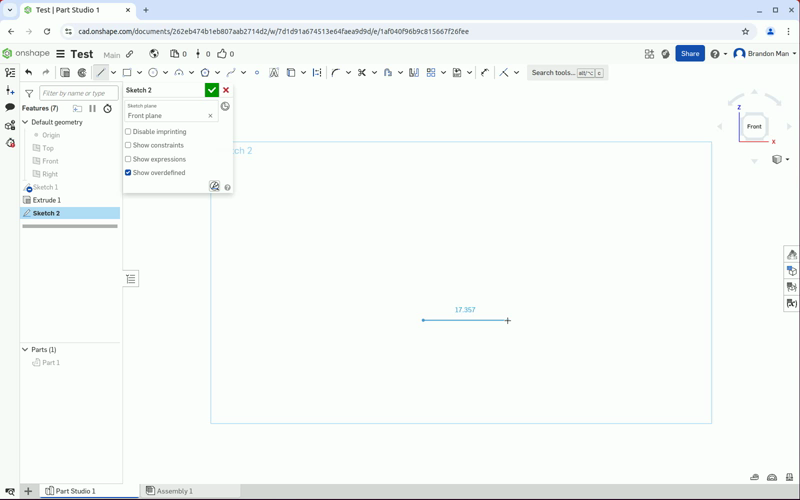
key(esc)
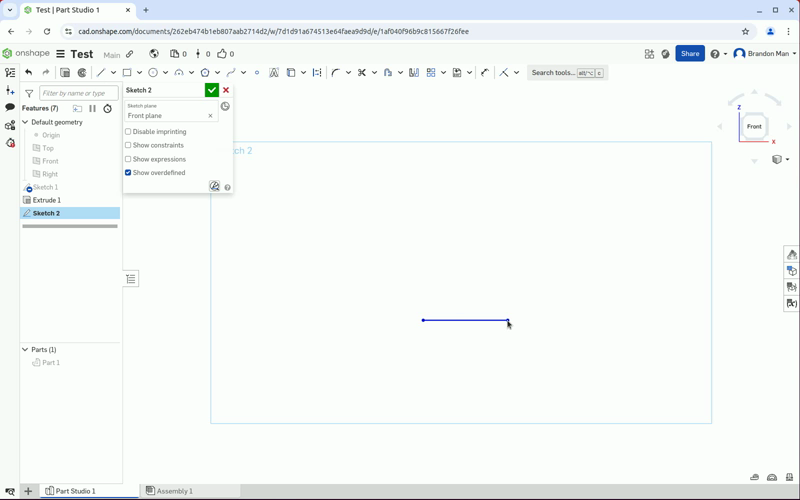
key(a)
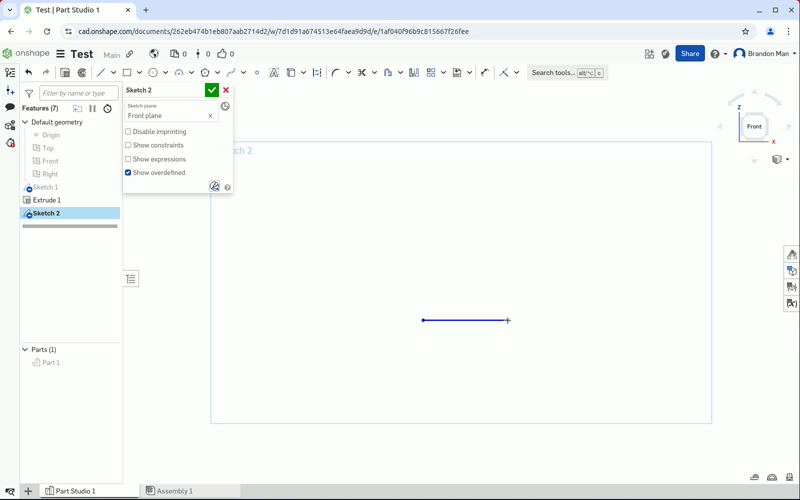
mouse_move(507, 320)
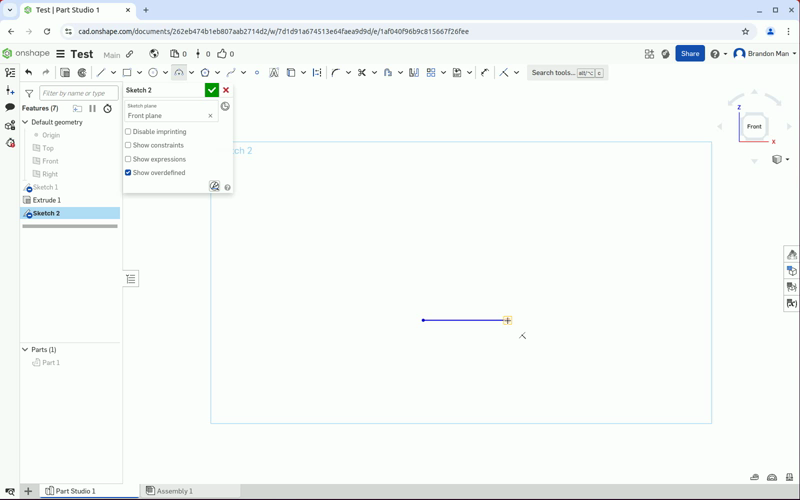
click(507, 320)
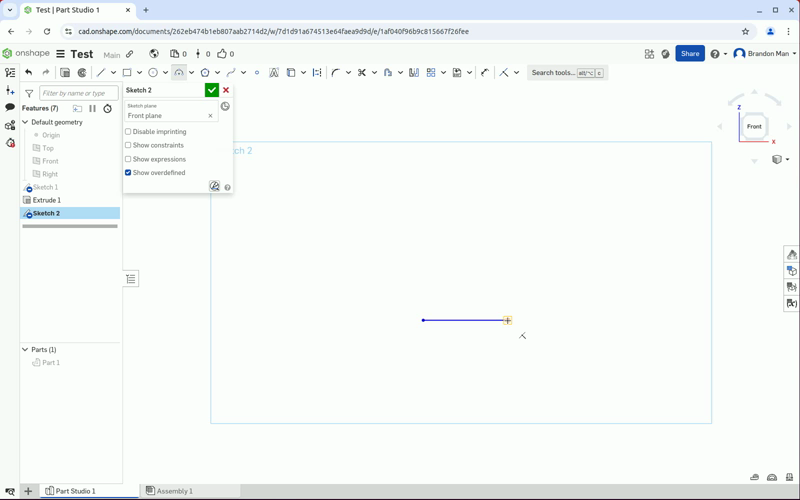
key_down(shift)
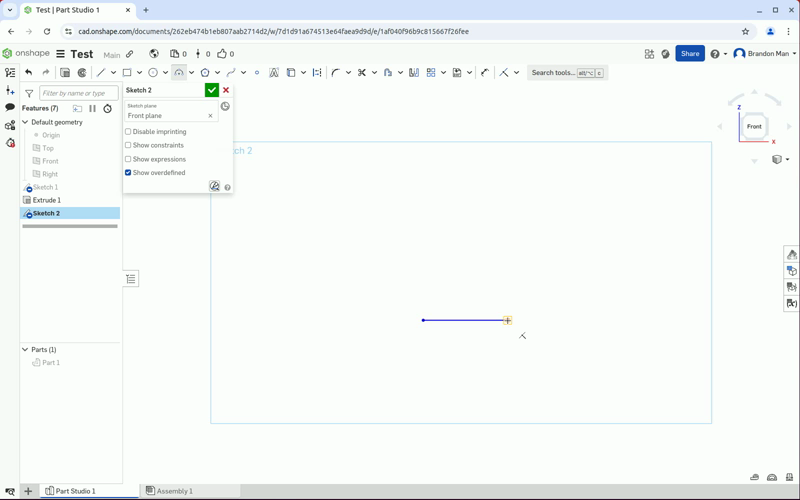
mouse_move(507, 246)
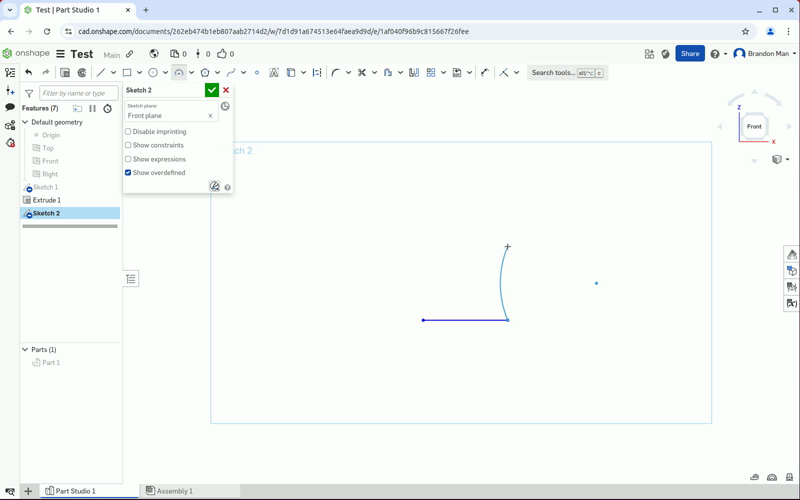
click(507, 246)
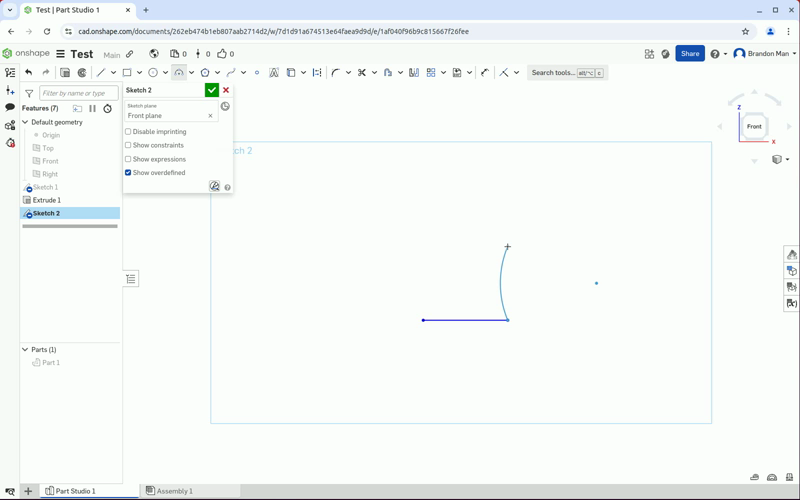
mouse_move(545, 283)
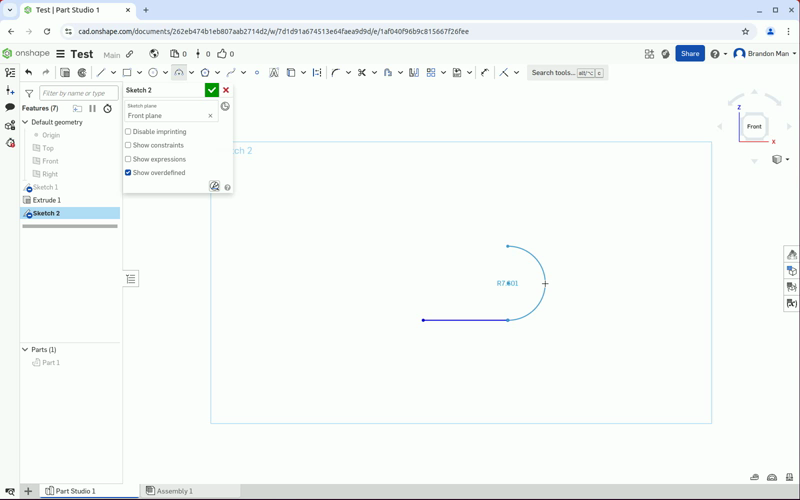
click(545, 283)
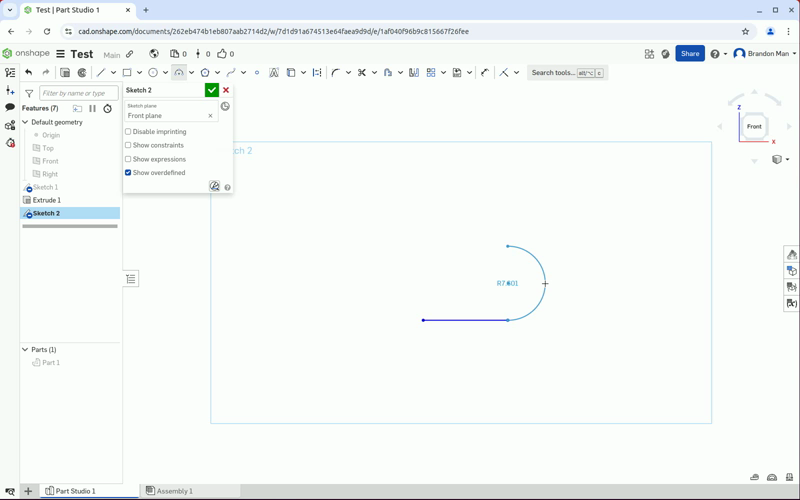
key_up(shift)
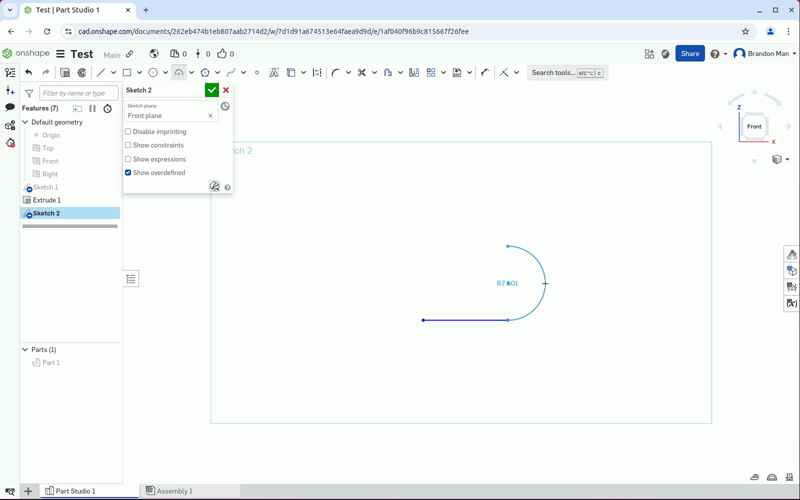
key(esc)
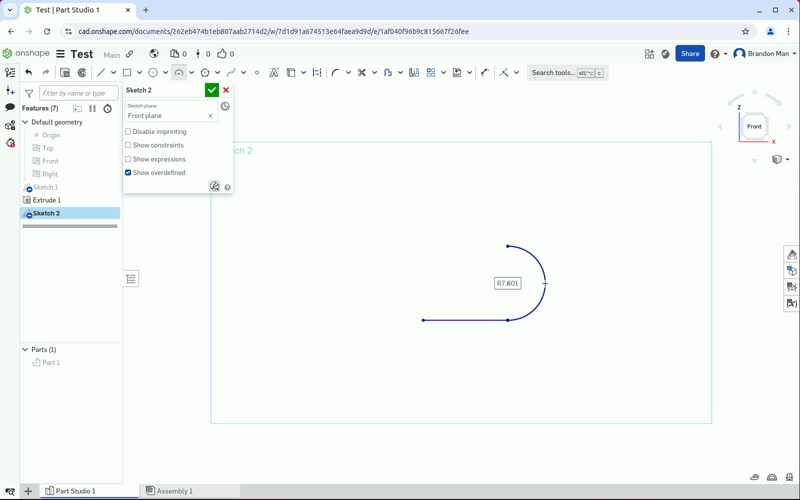
key(l)
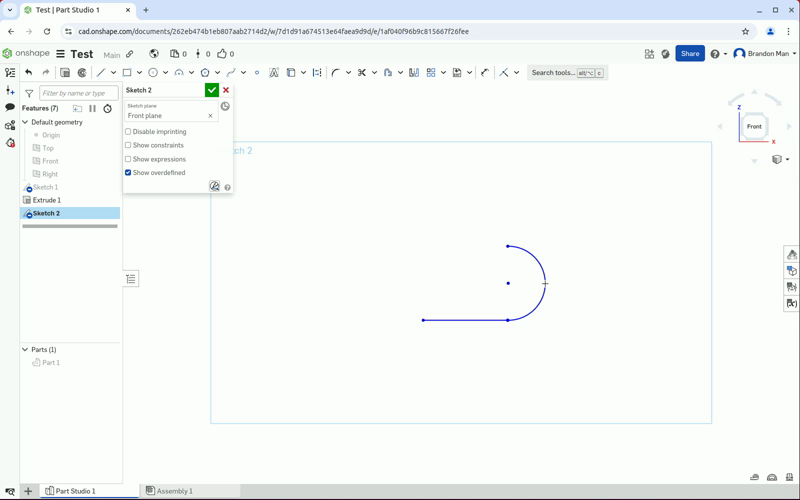
mouse_move(507, 246)
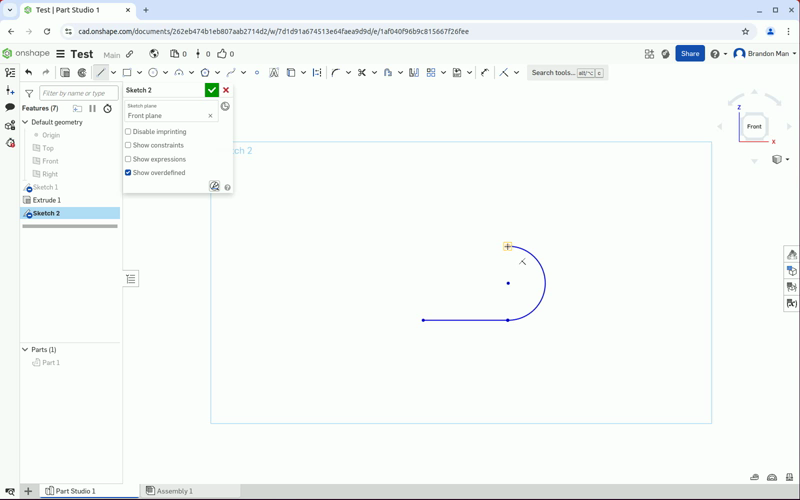
click(507, 246)
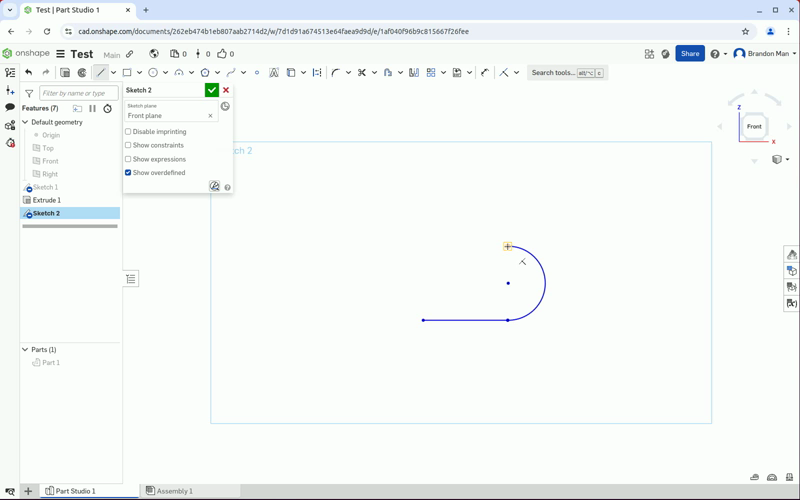
key_down(shift)
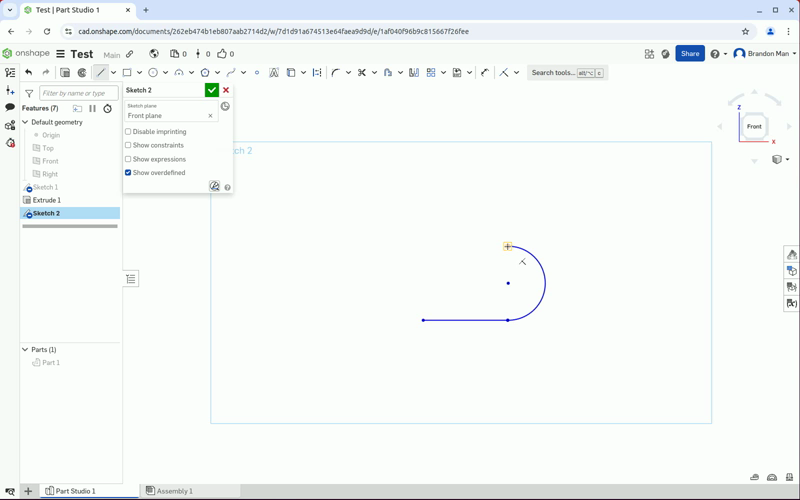
mouse_move(423, 246)
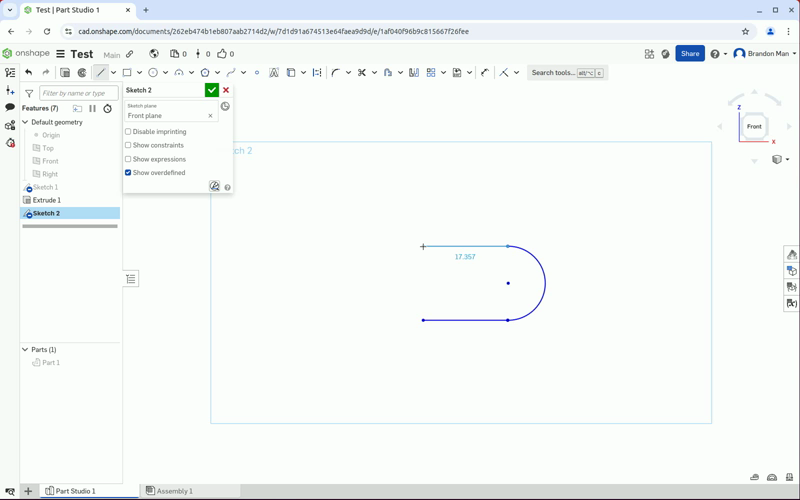
click(423, 246)
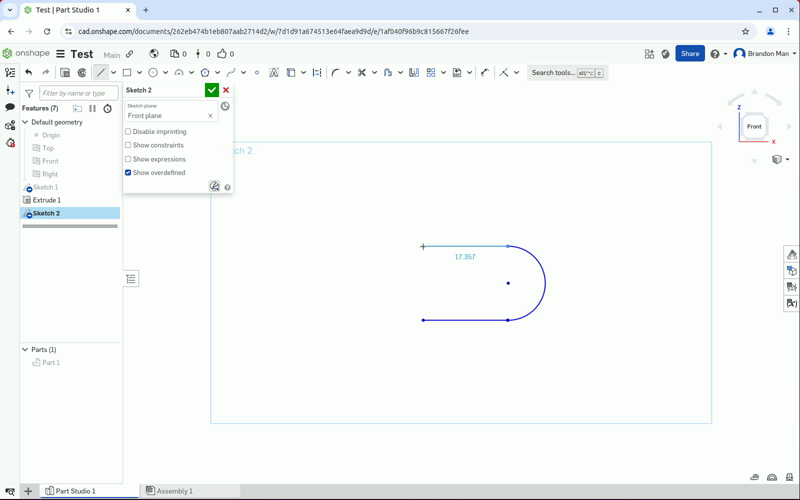
key_up(shift)
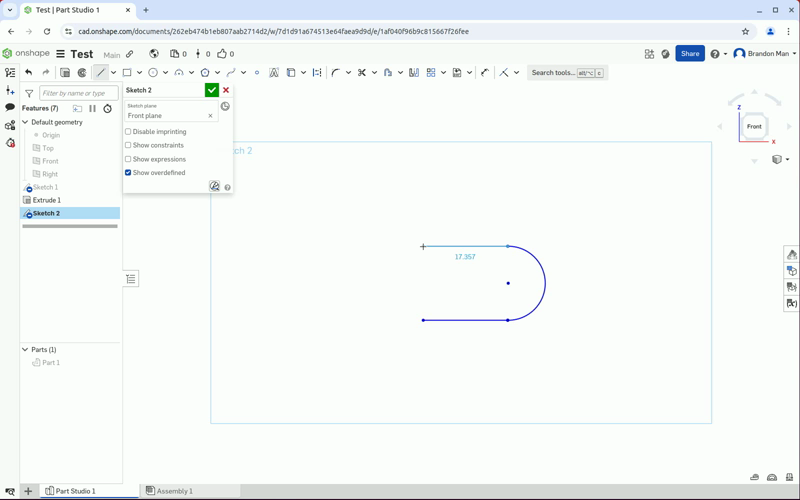
key(esc)
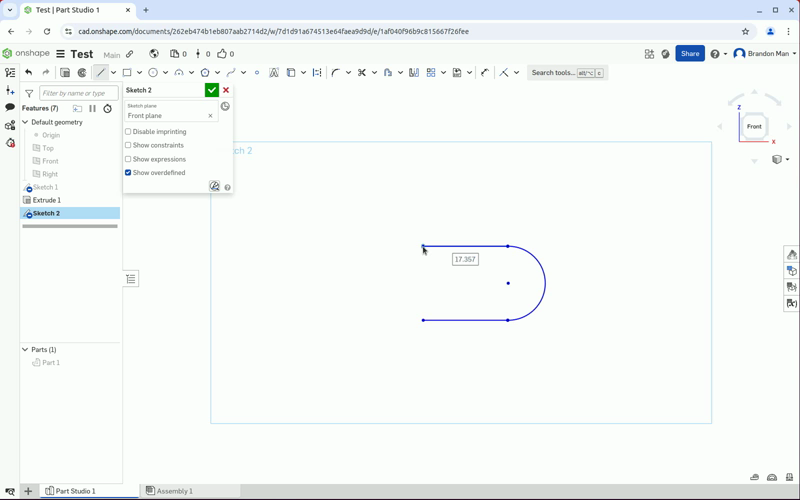
key(a)
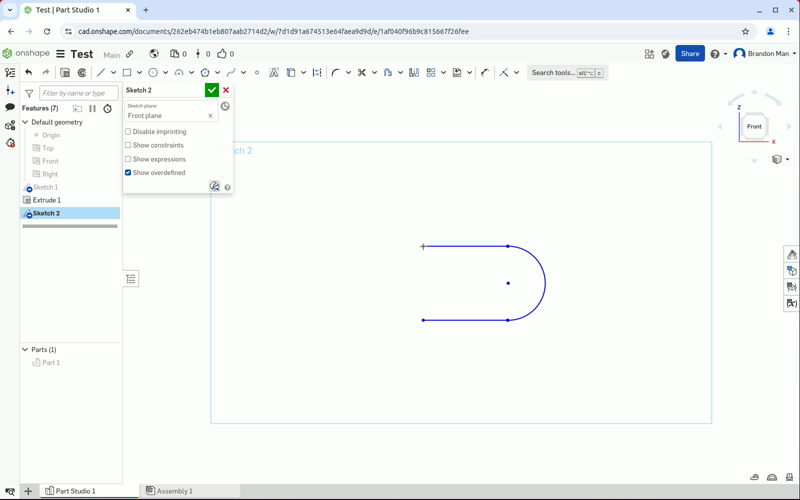
mouse_move(423, 246)
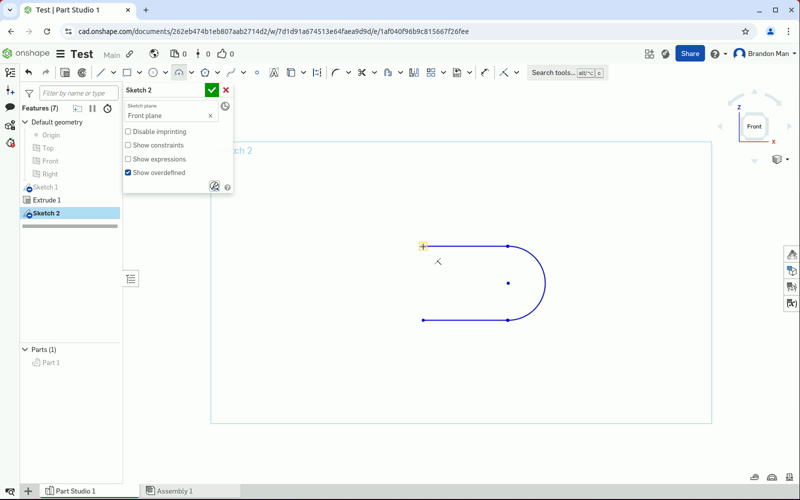
click(423, 246)
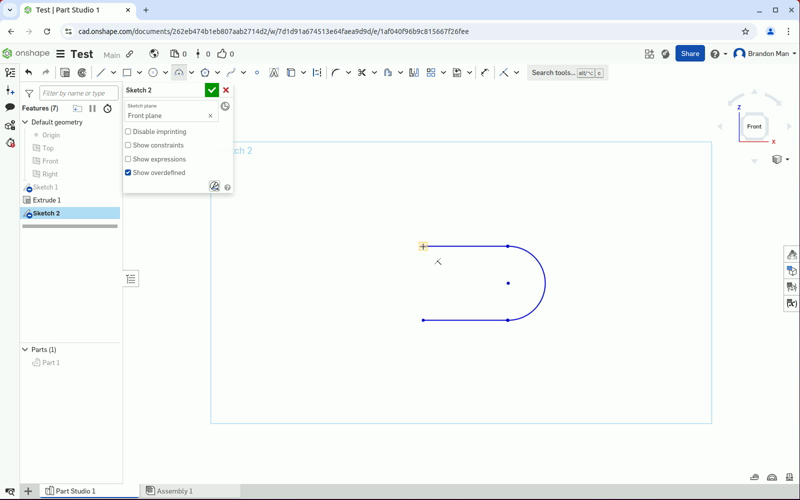
mouse_move(423, 320)
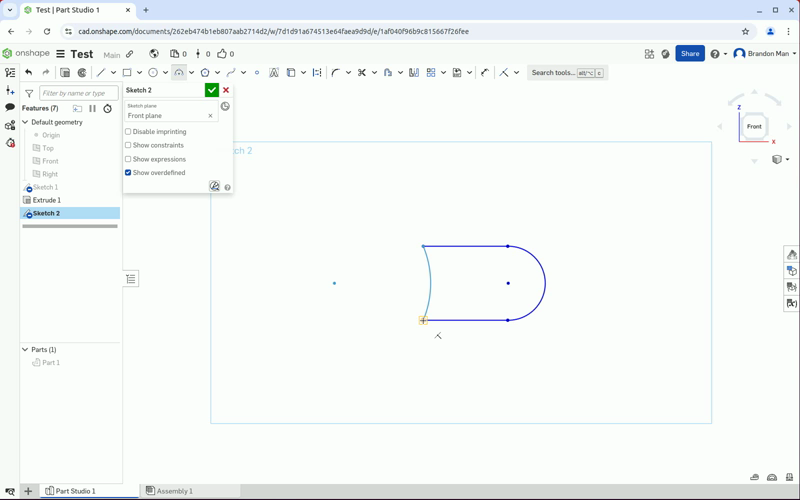
click(423, 320)
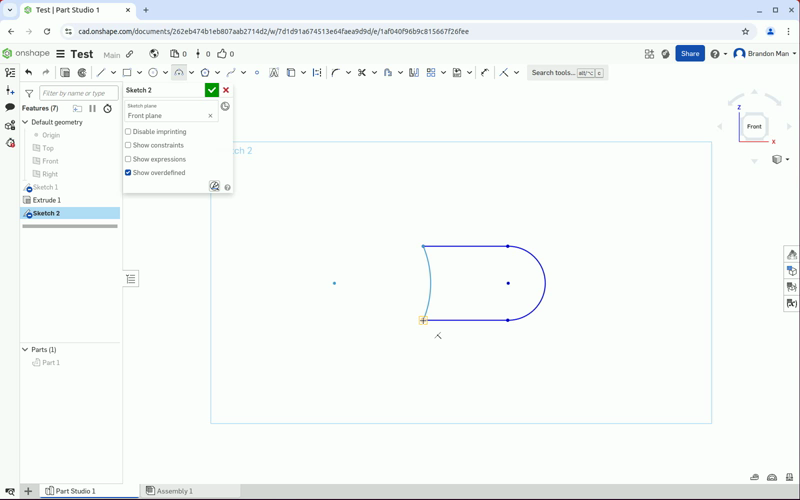
key_down(shift)
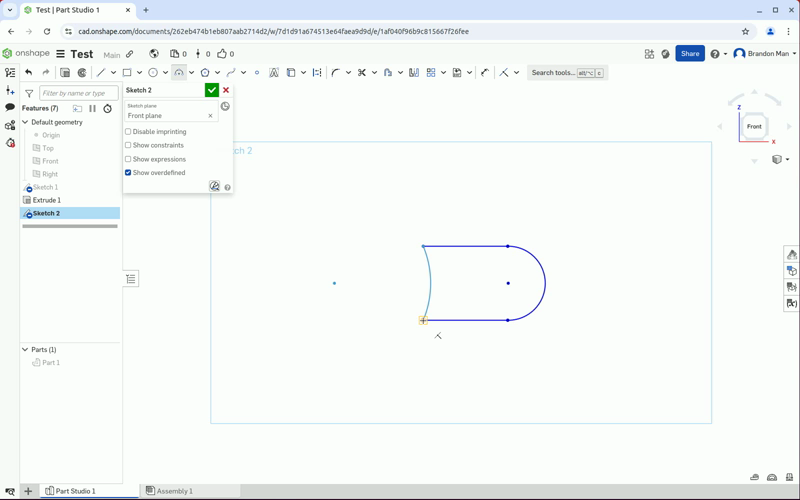
mouse_move(441, 283)
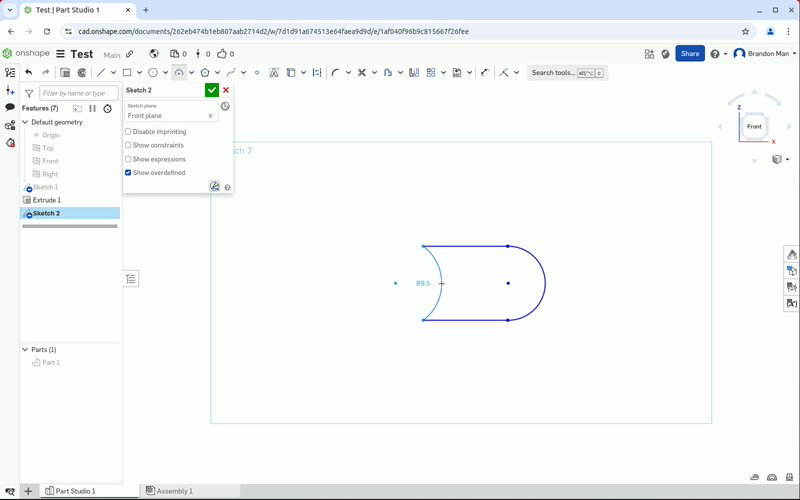
click(441, 283)
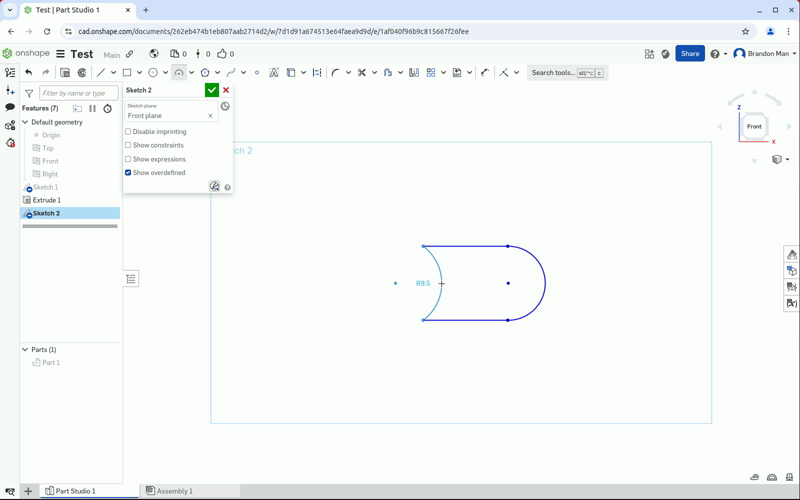
key_up(shift)
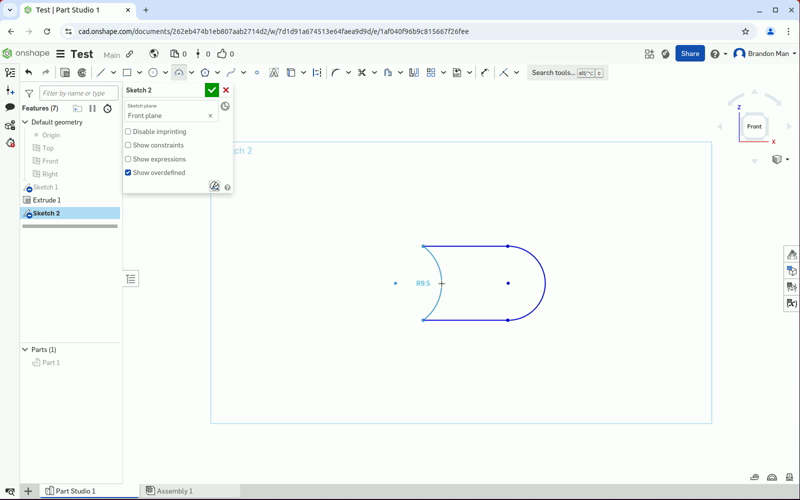
key(esc)
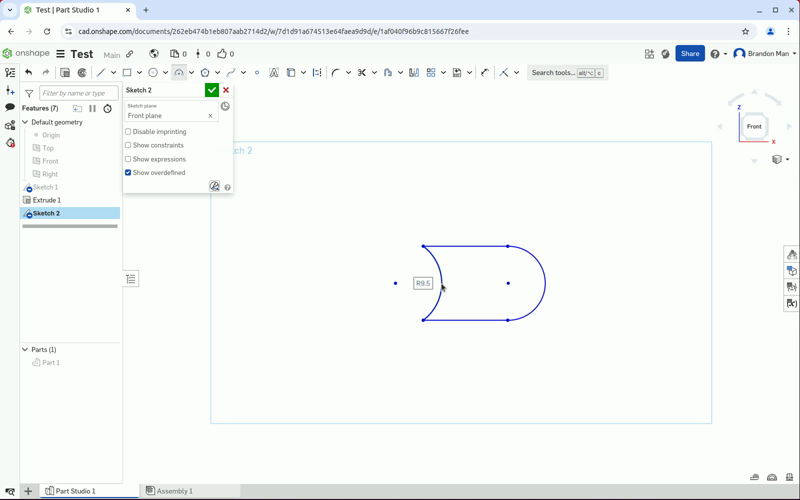
key(c)
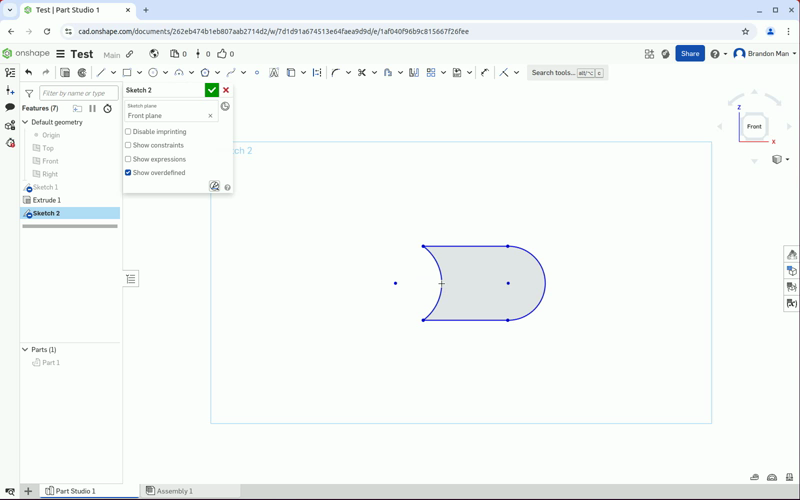
key_down(shift)
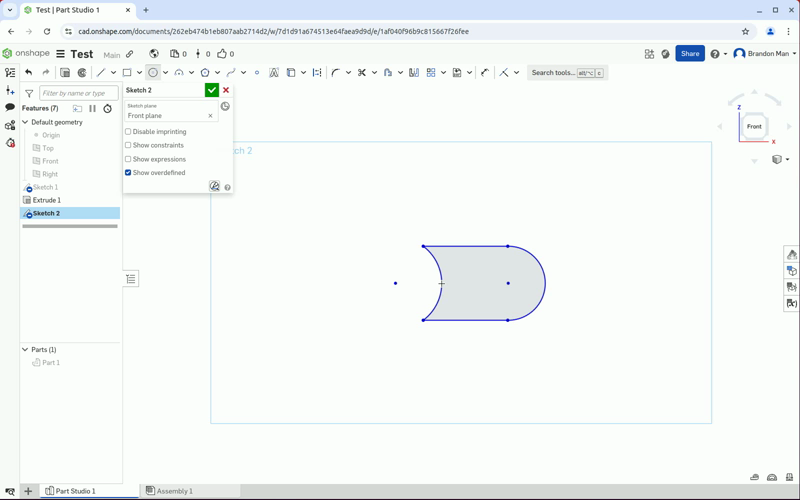
mouse_move(507, 283)
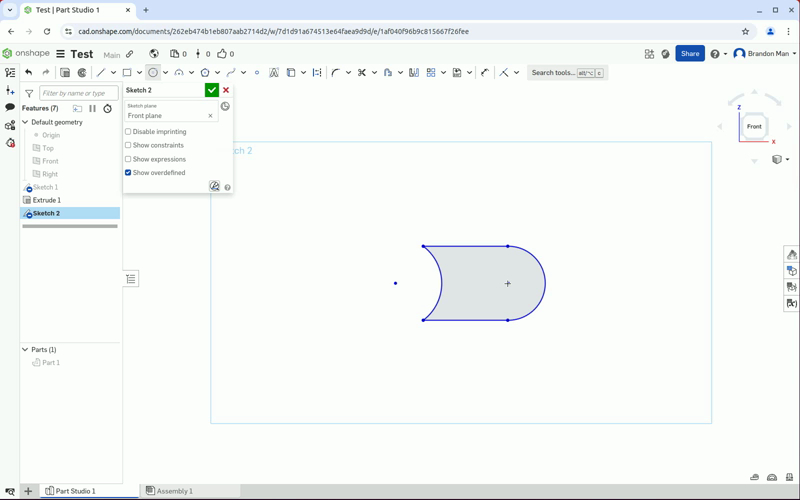
click(507, 283)
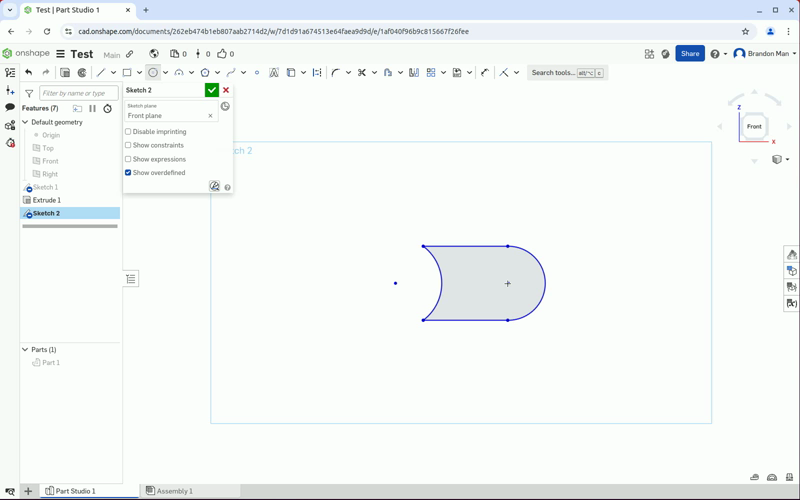
key_up(shift)
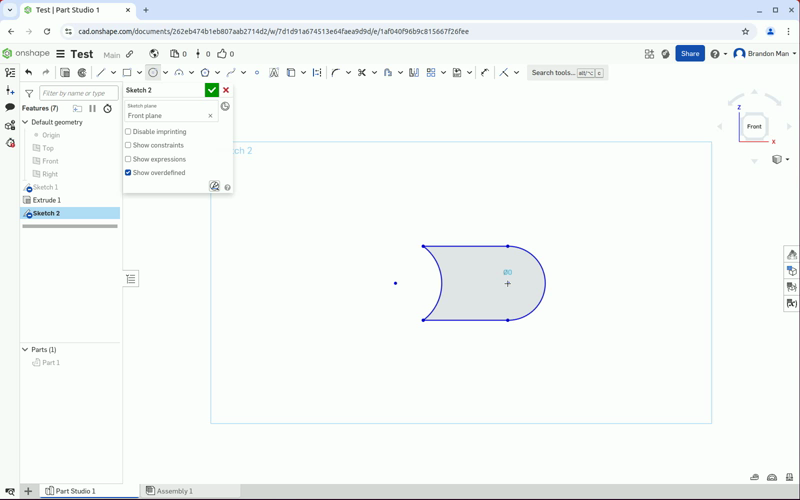
mouse_move(524, 283)
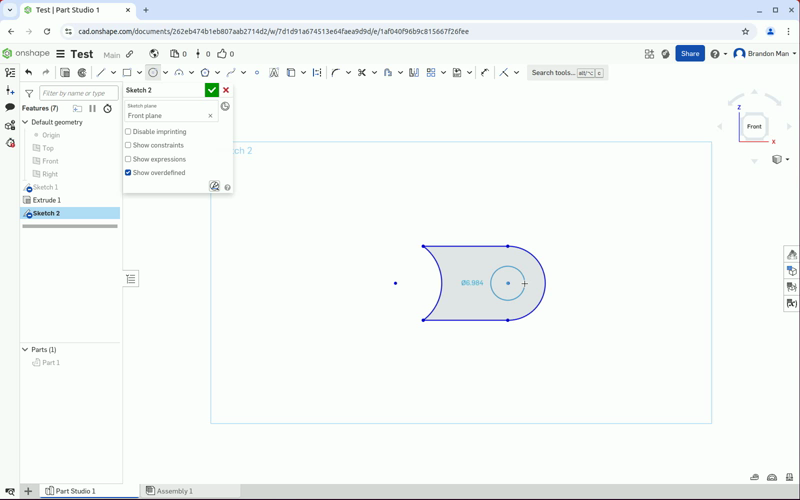
click(524, 283)
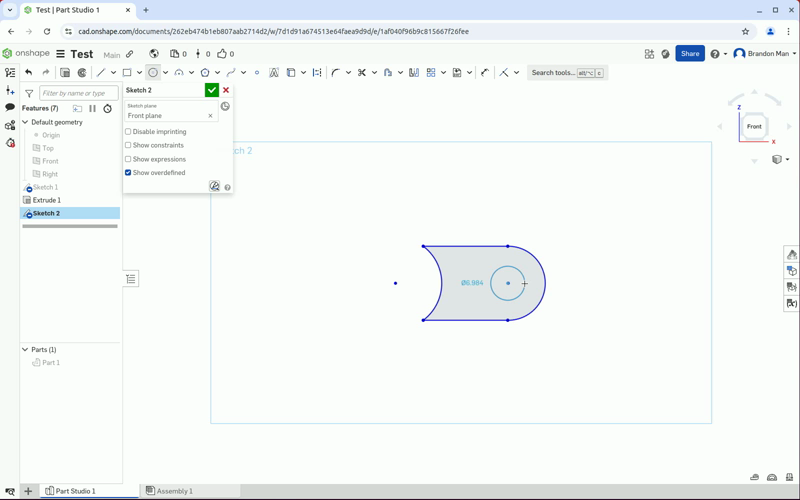
key(esc)
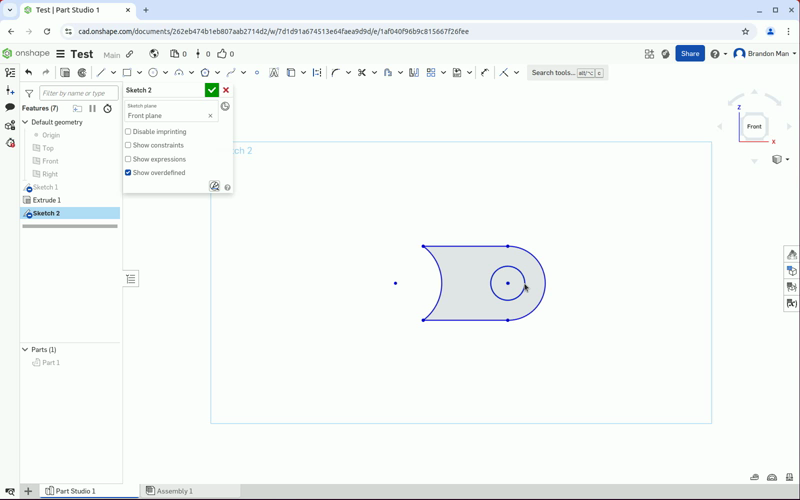
mouse_move(464, 270)
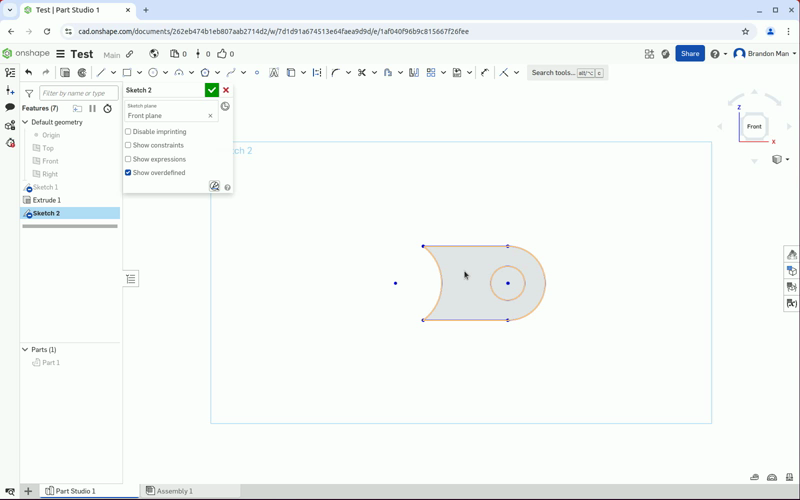
click(464, 270)
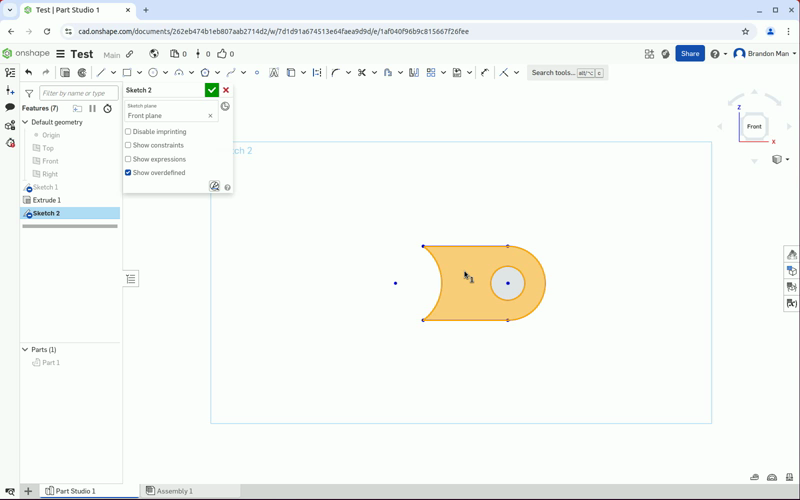
mouse_move(73, 352)
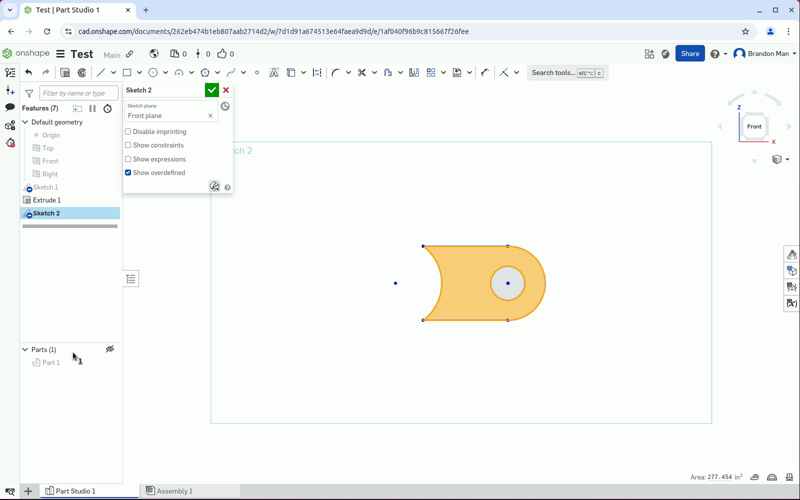
key(shift+y)
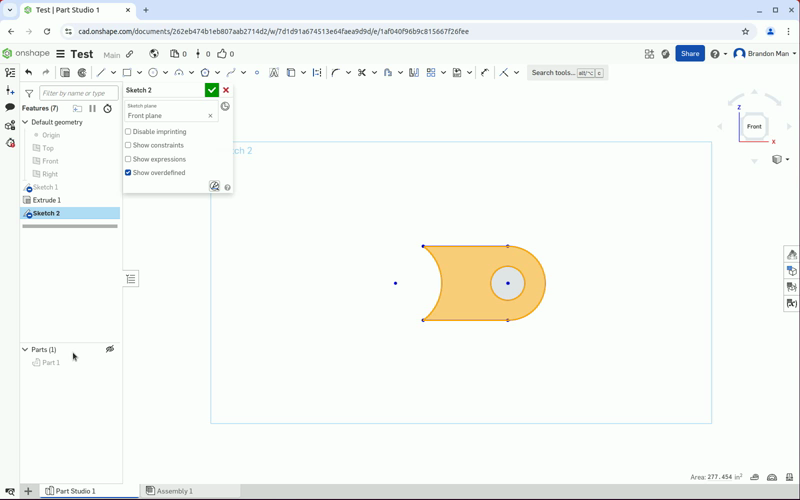
key(shift+e)
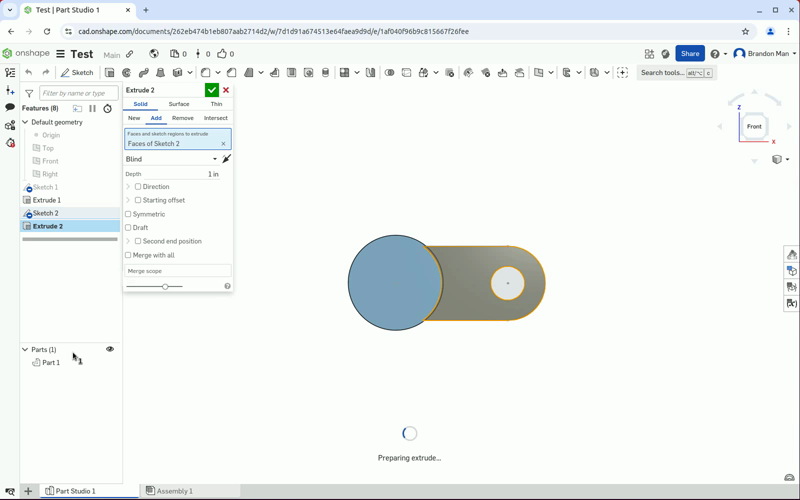
mouse_move(143, 106)
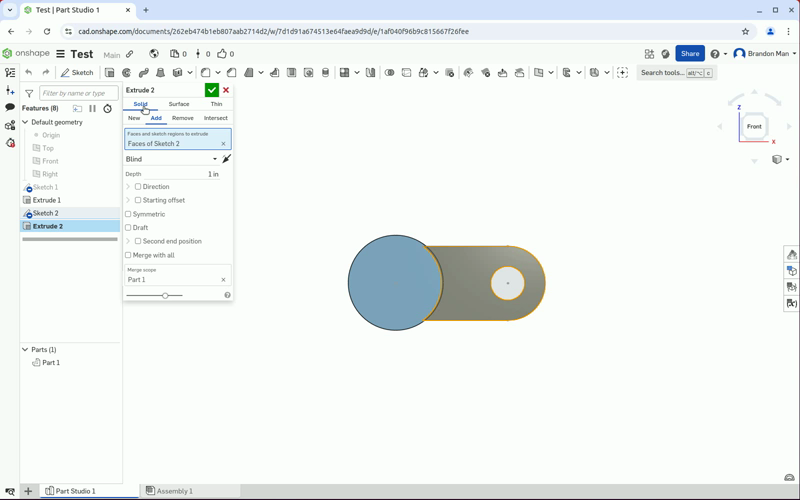
click(143, 106)
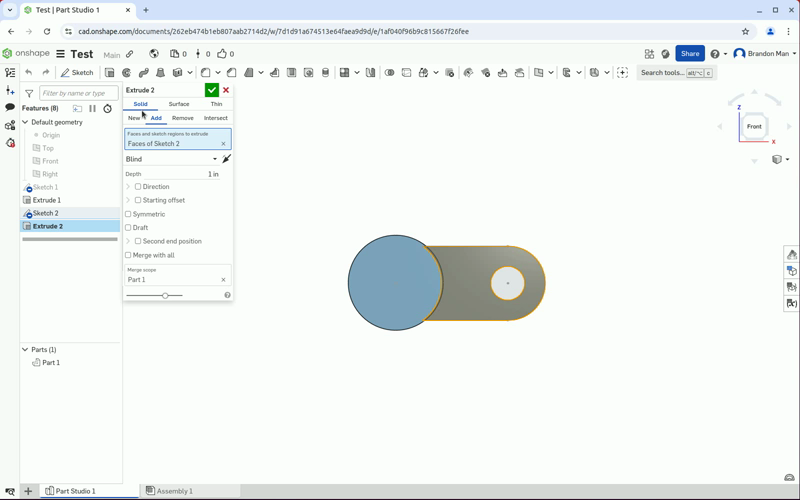
mouse_move(137, 120)
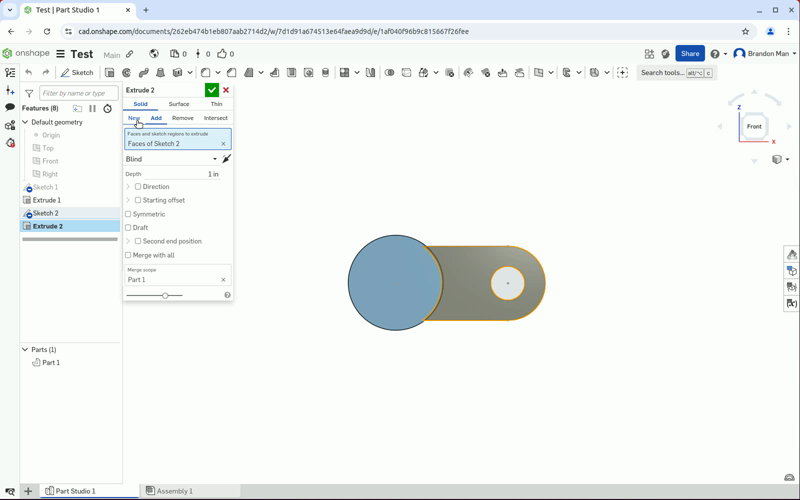
click(137, 120)
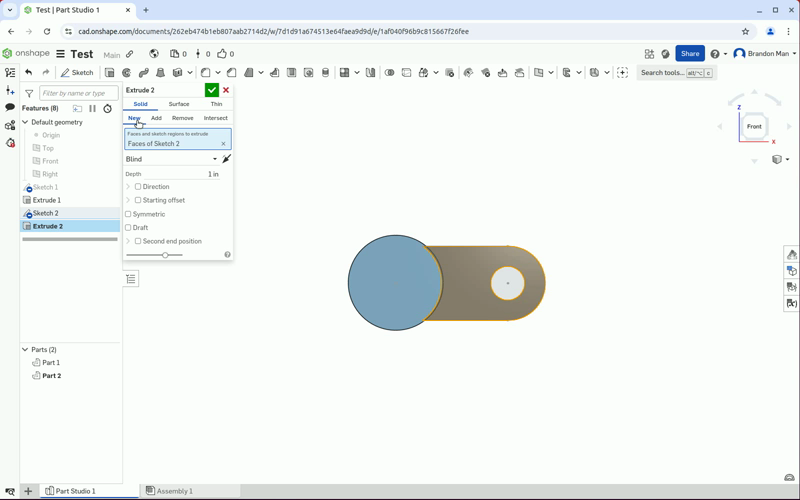
key(tab, 4)
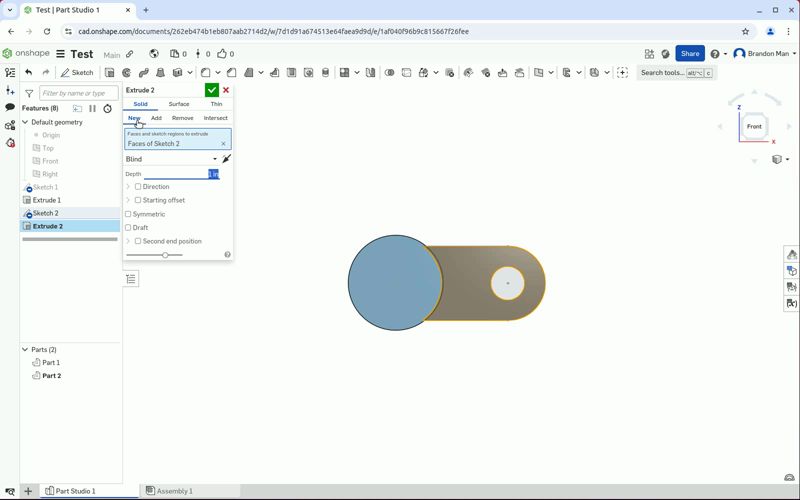
text(7.703)
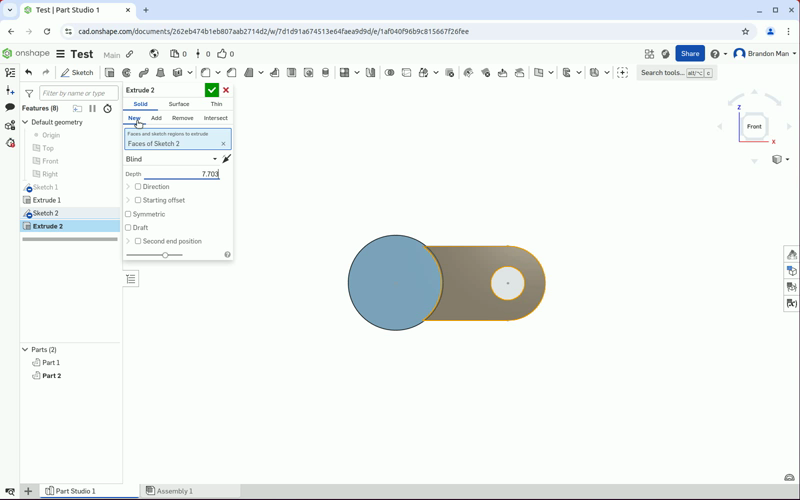
key(enter)
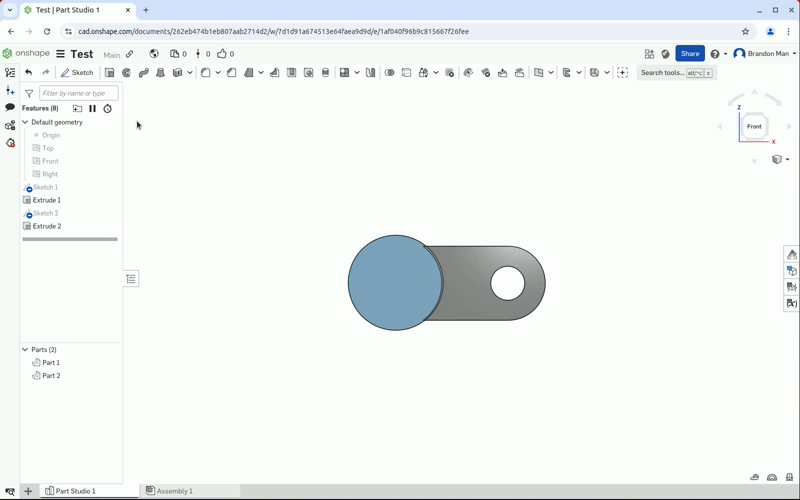
key(shift+h)
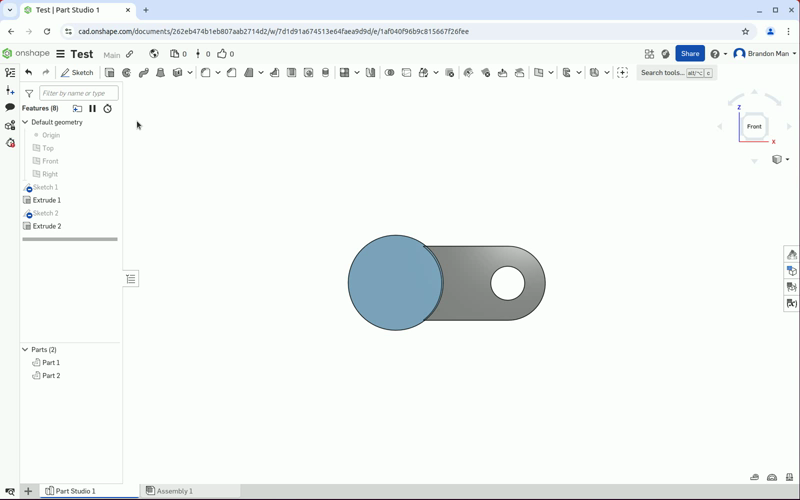
key(shift+h)
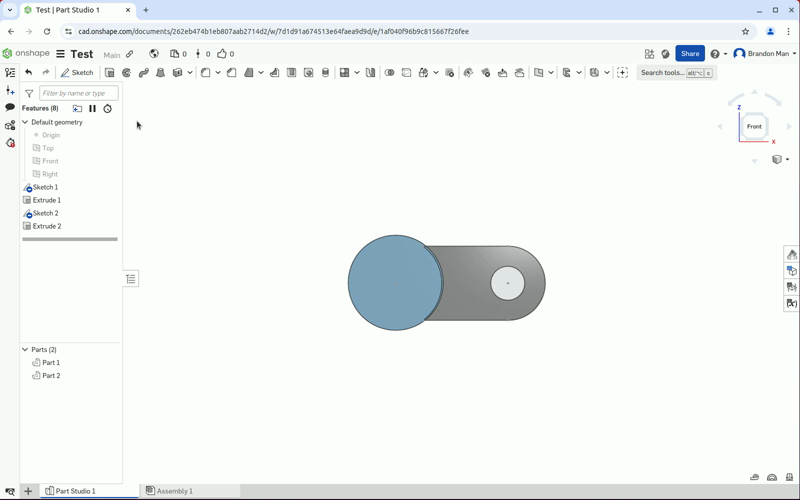
key(shift+7)
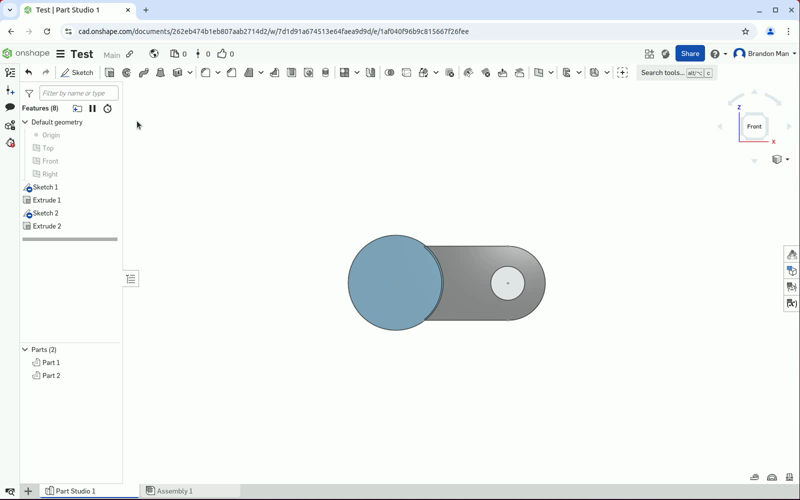
key(left, 2)
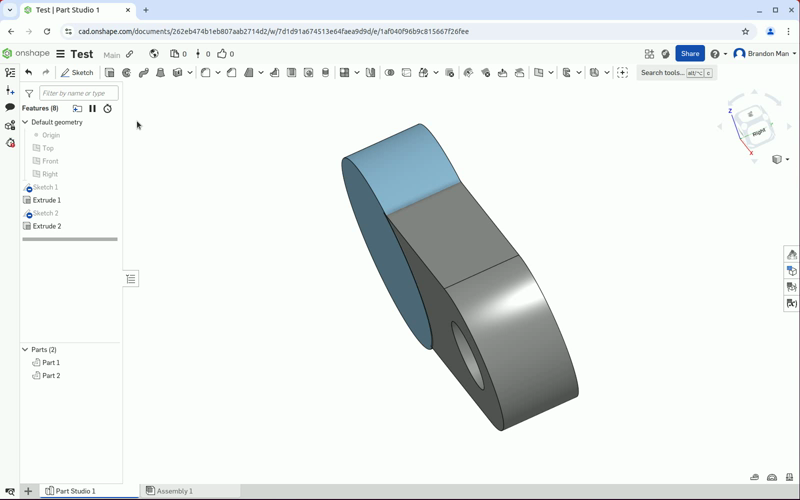
key(down, 2)
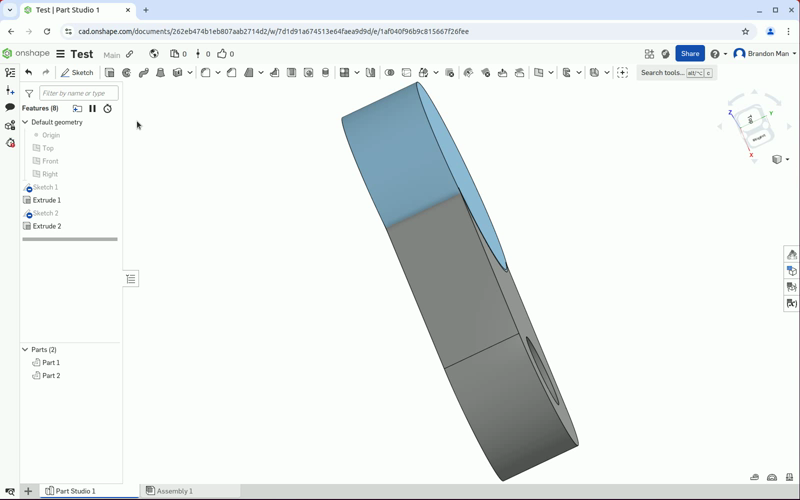
key(up, 2)
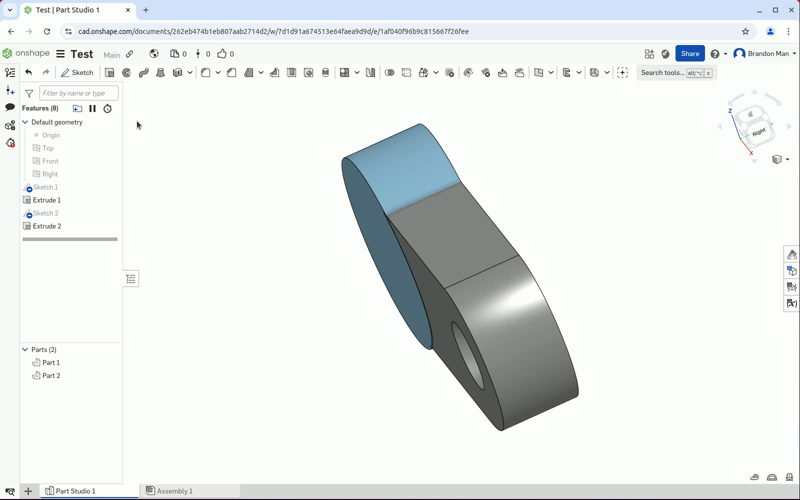
key(right, 2)
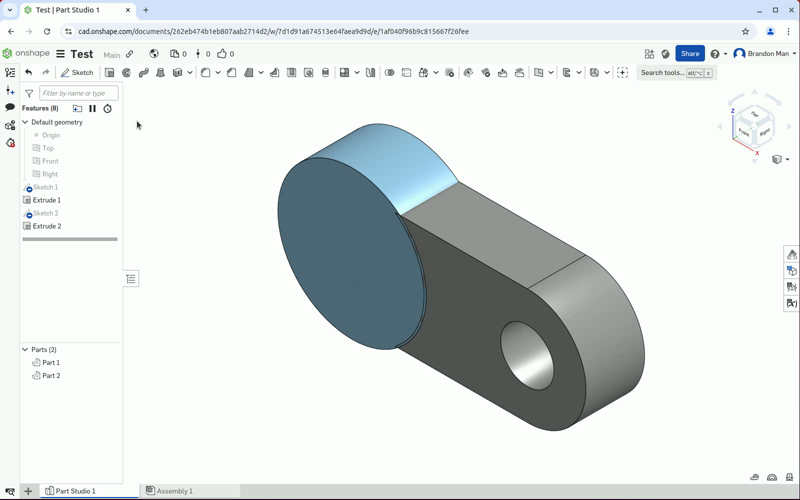
mouse_move(73, 189)
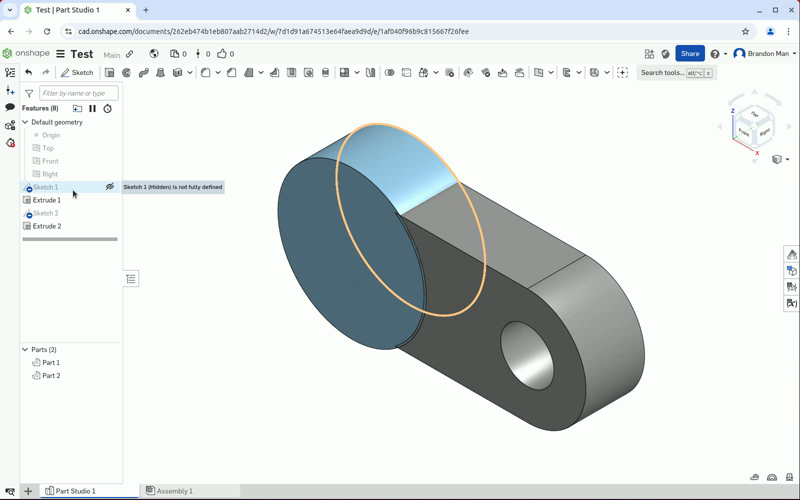
click(73, 189)